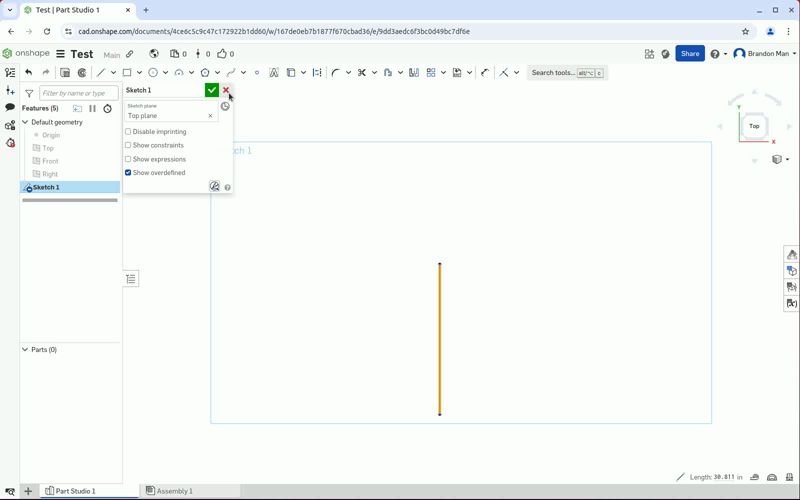
key(shift+h)
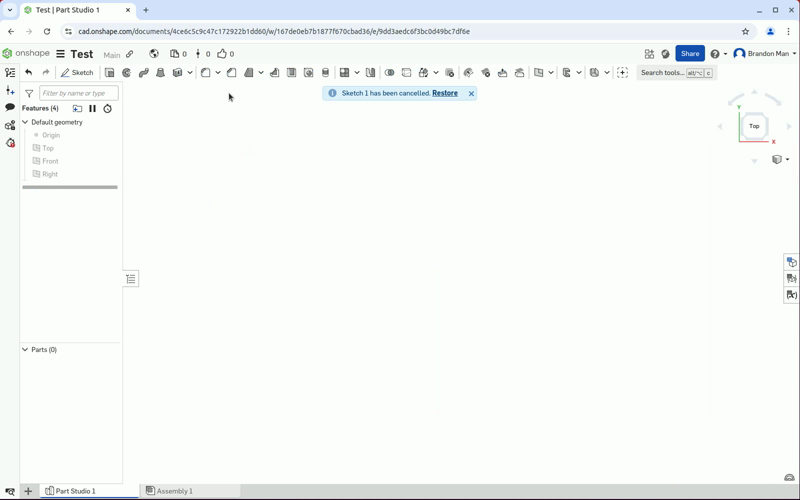
mouse_move(73, 352)
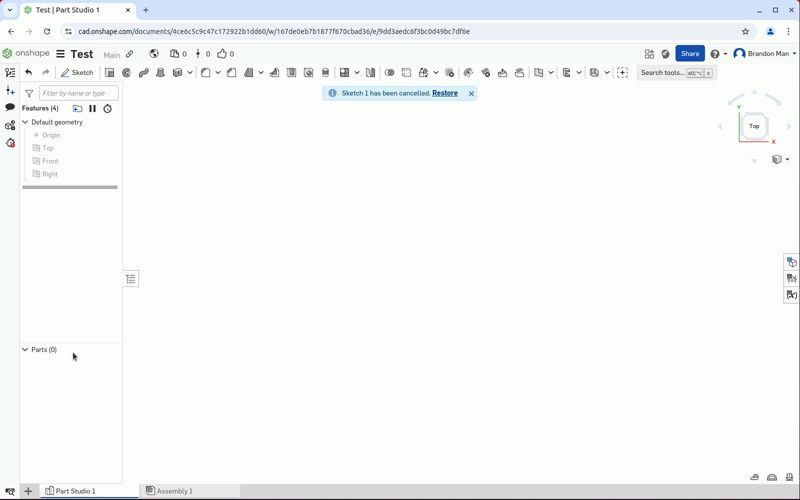
key(y)
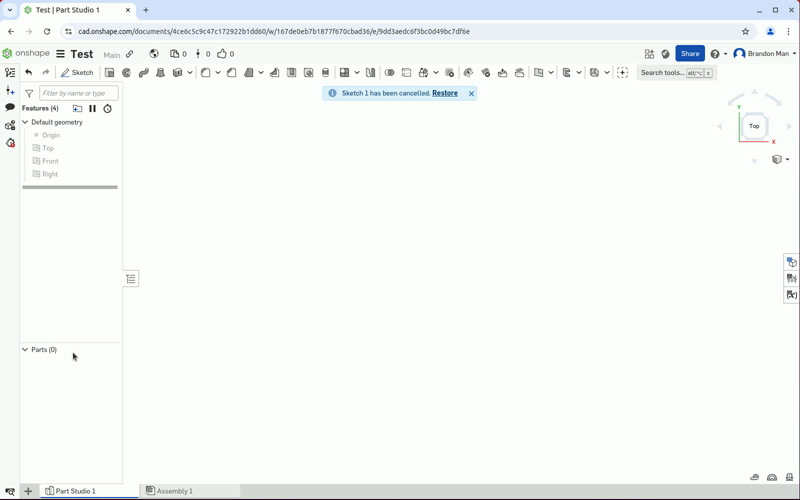
key(shift+p)
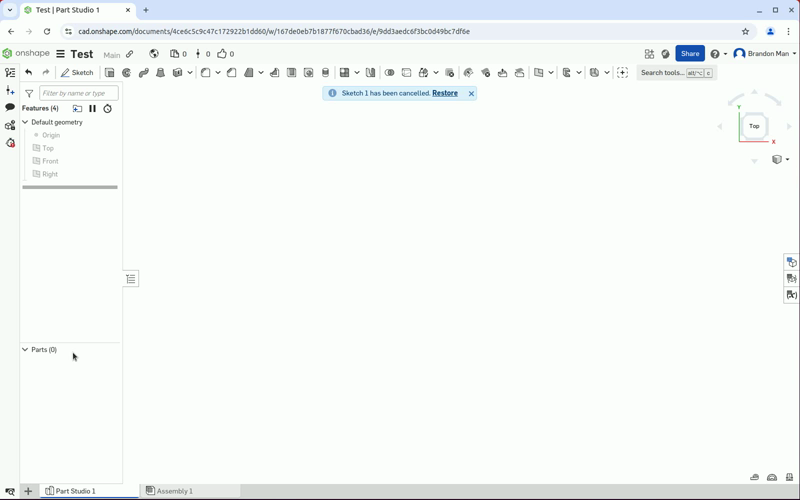
key(space)
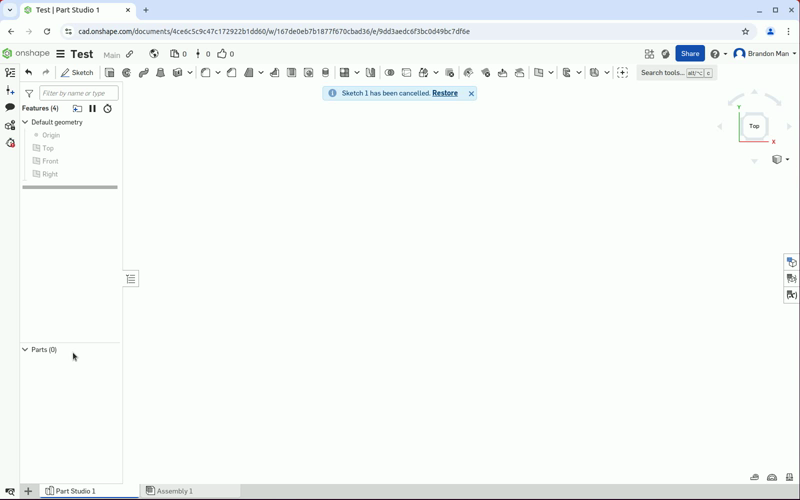
key_down(shift)
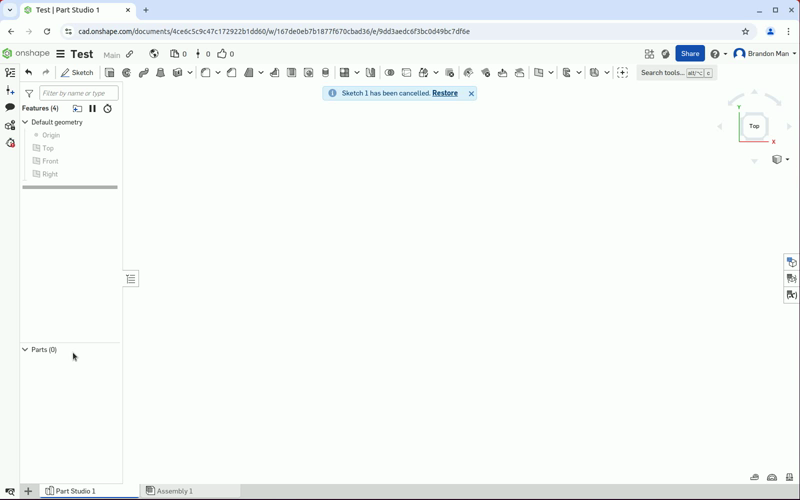
key(up)
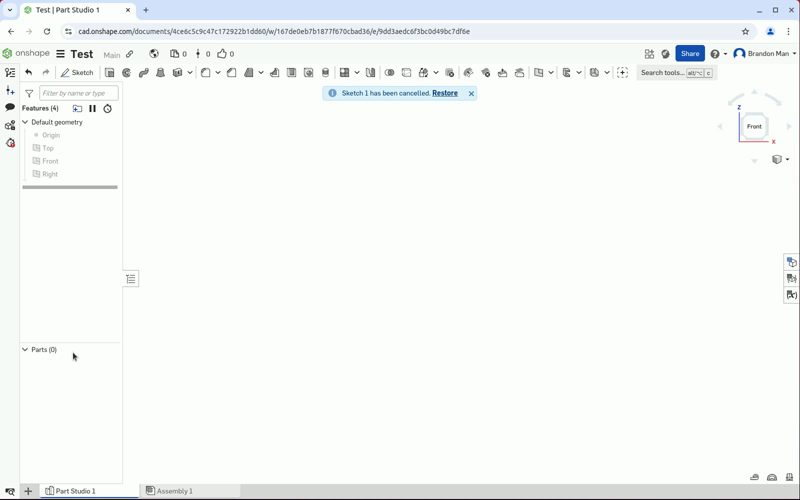
key_up(shift)
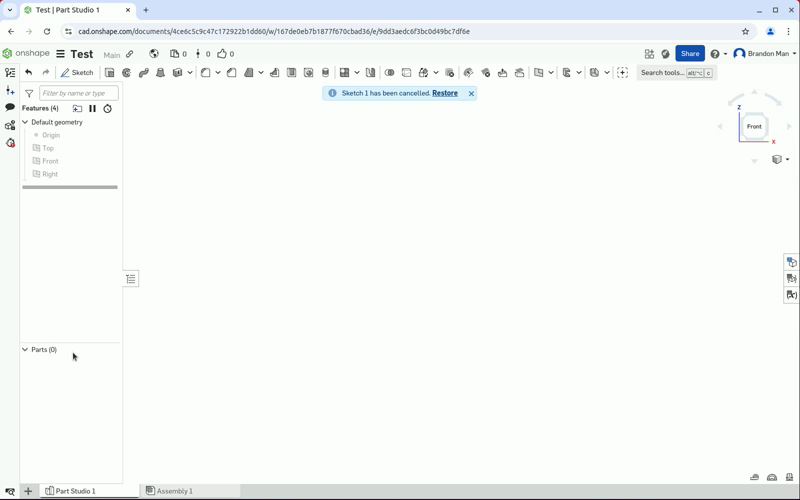
mouse_move(73, 352)
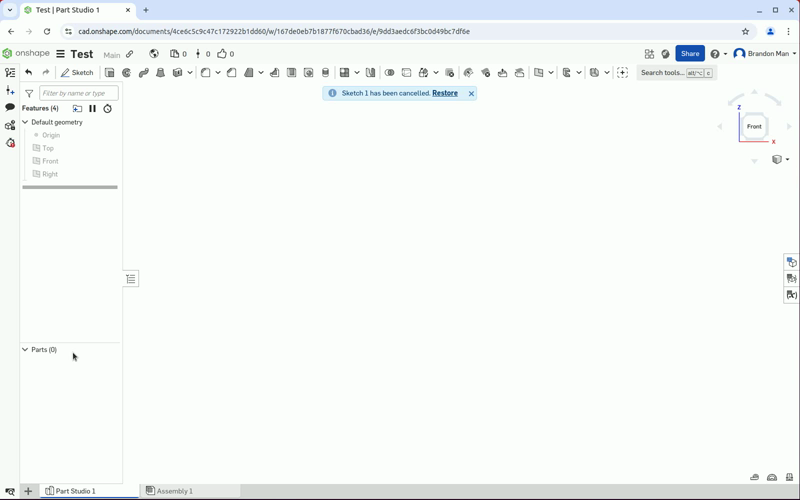
key(shift+y)
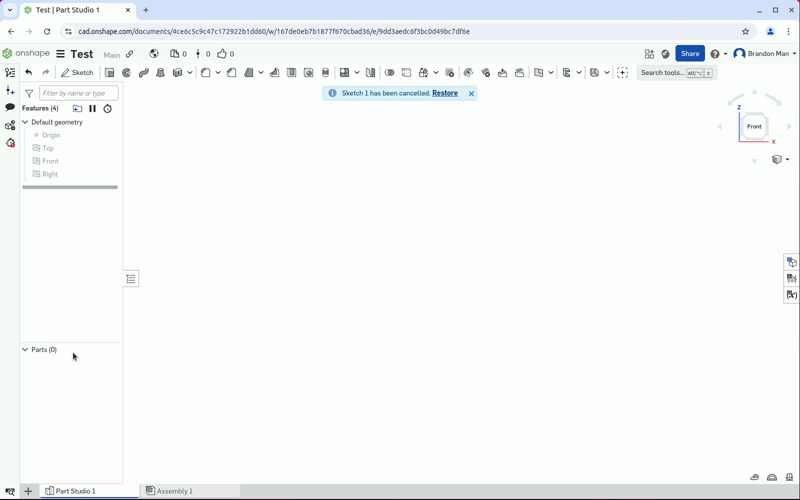
key(shift+s)
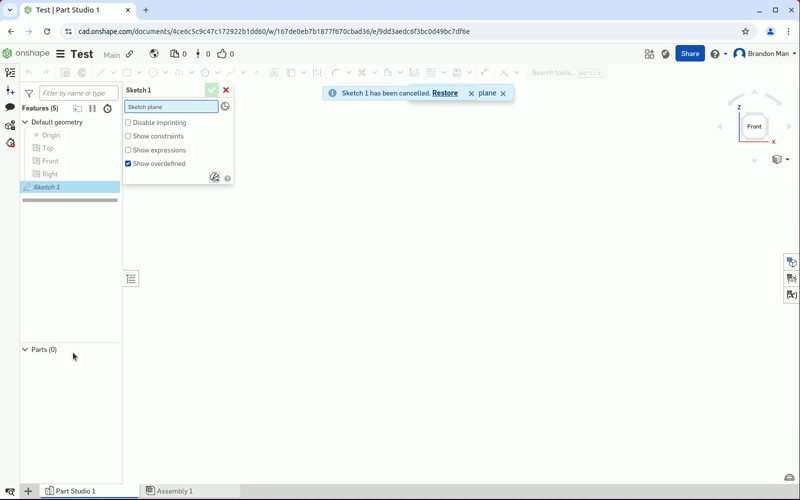
mouse_move(73, 163)
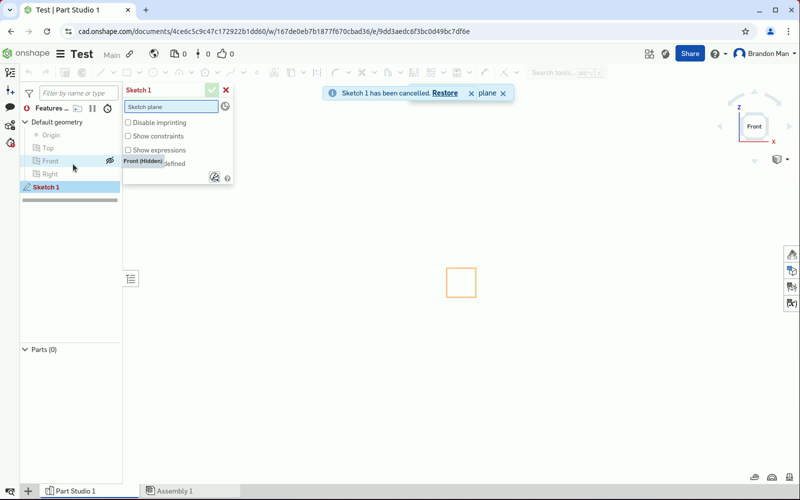
click(73, 163)
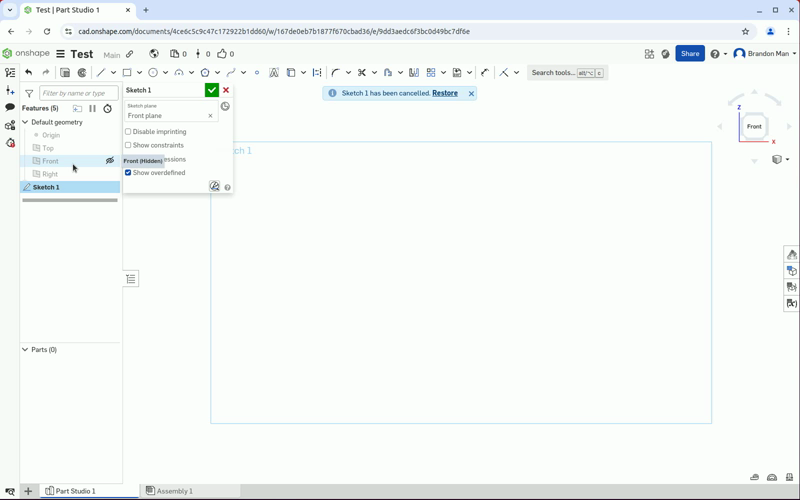
mouse_move(73, 352)
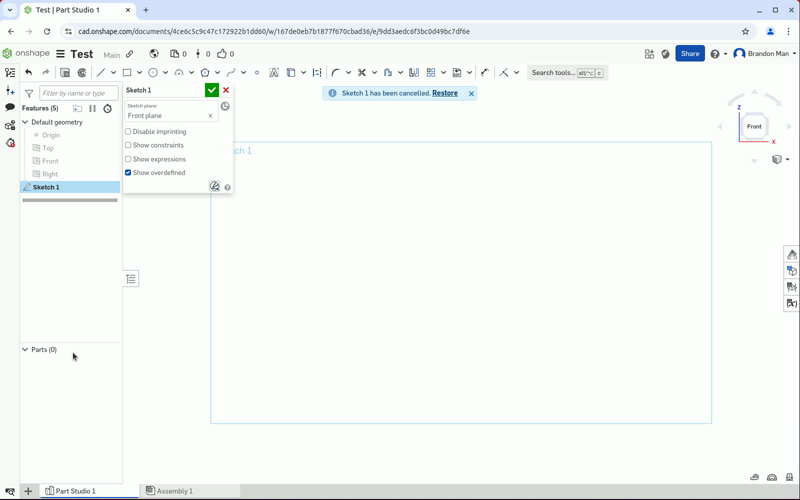
key(y)
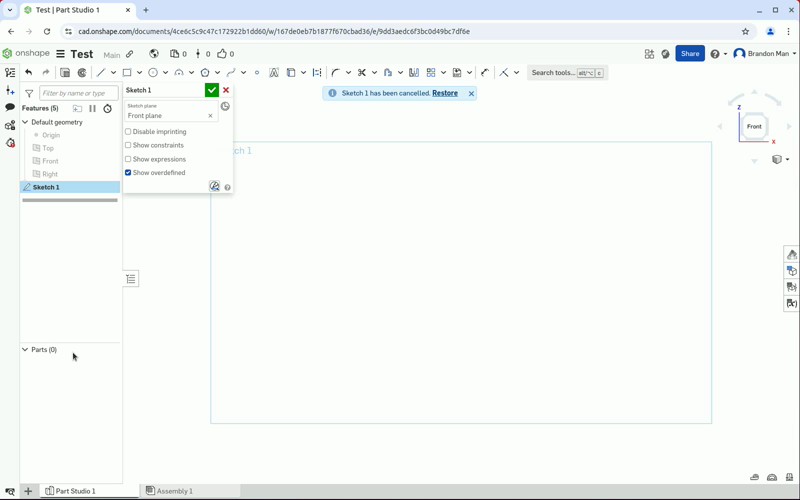
key(l)
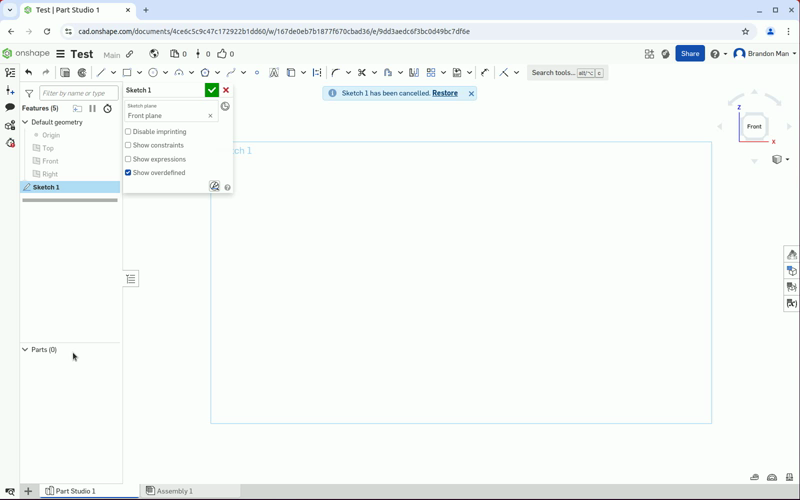
key_down(shift)
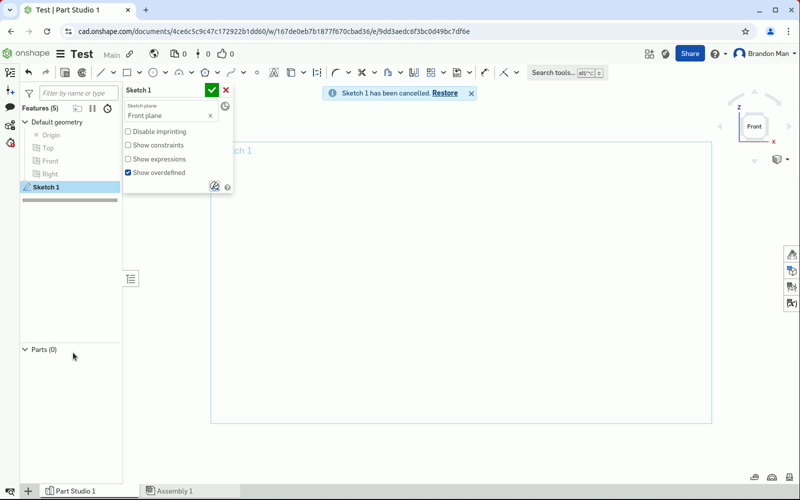
mouse_move(348, 282)
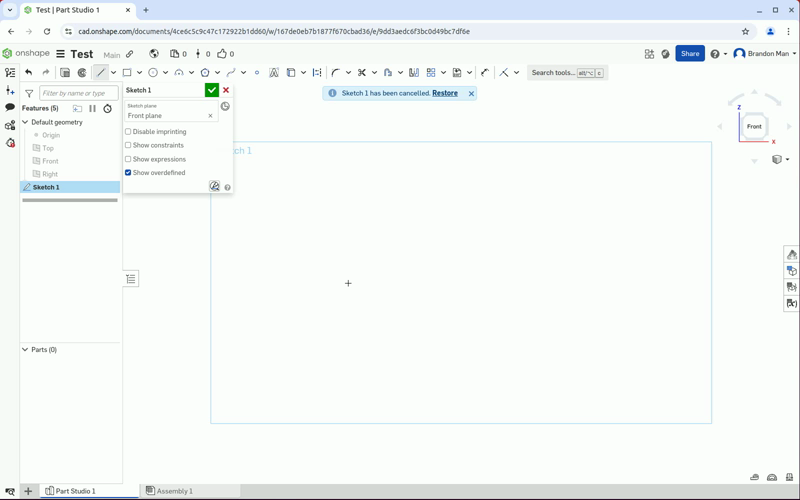
click(348, 282)
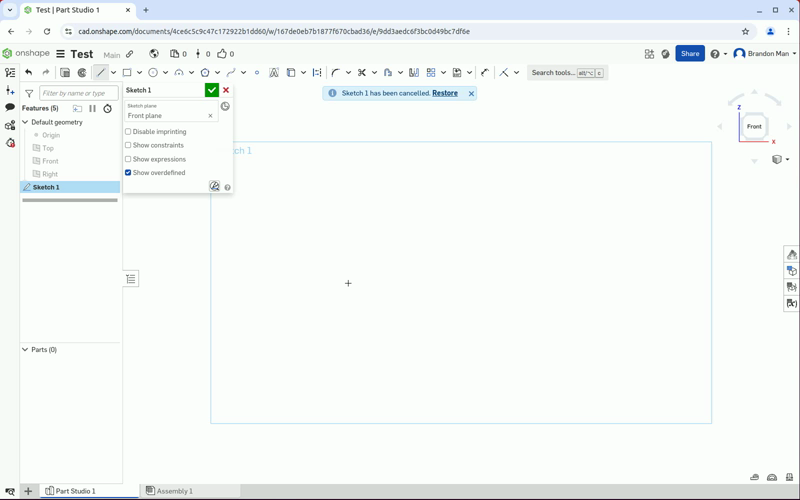
key_up(shift)
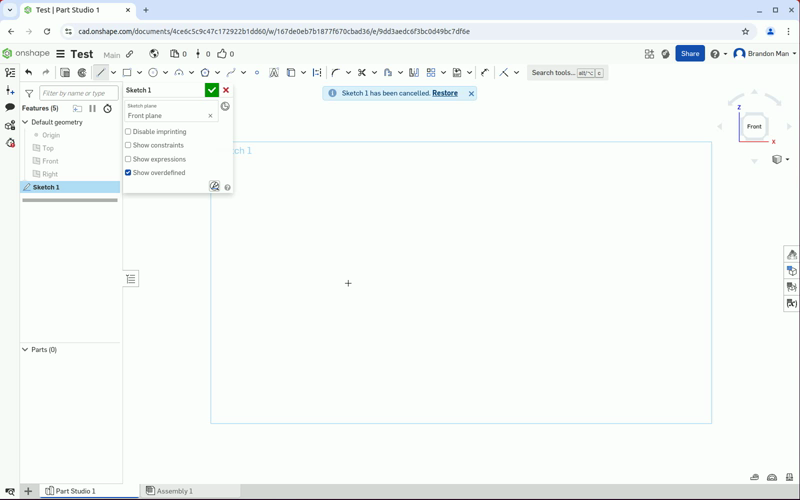
key_down(shift)
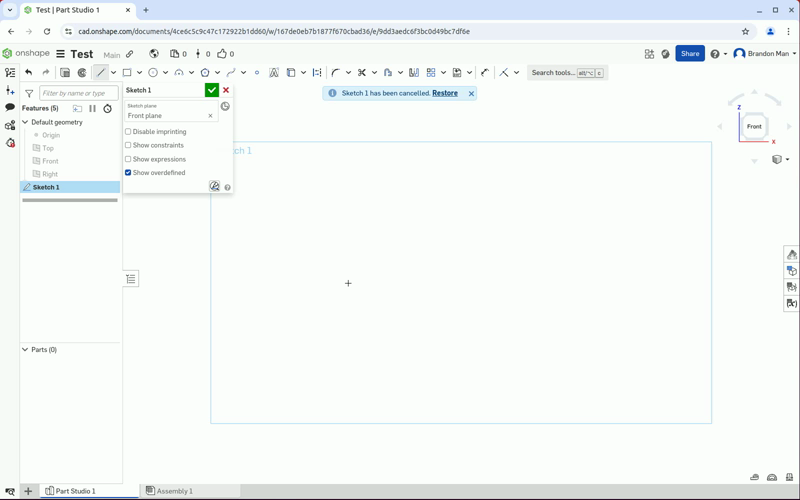
mouse_move(460, 282)
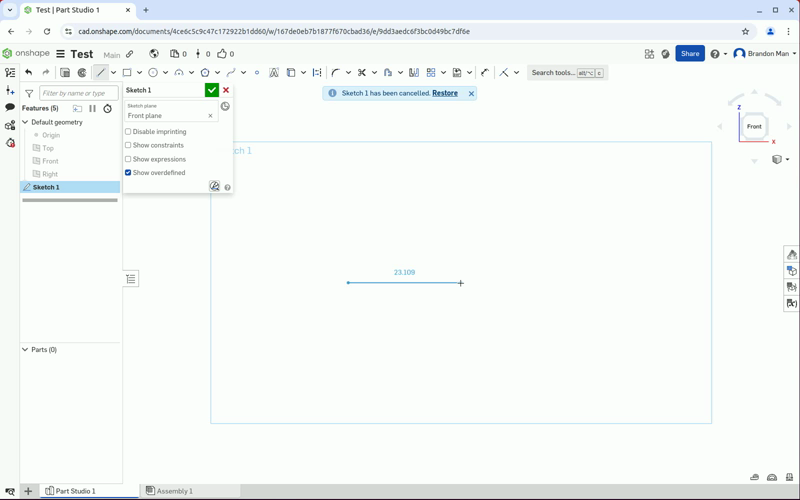
click(460, 282)
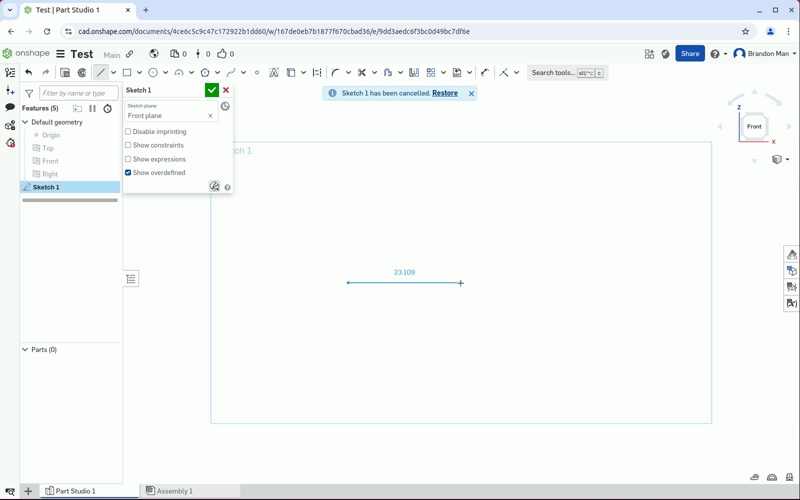
key_up(shift)
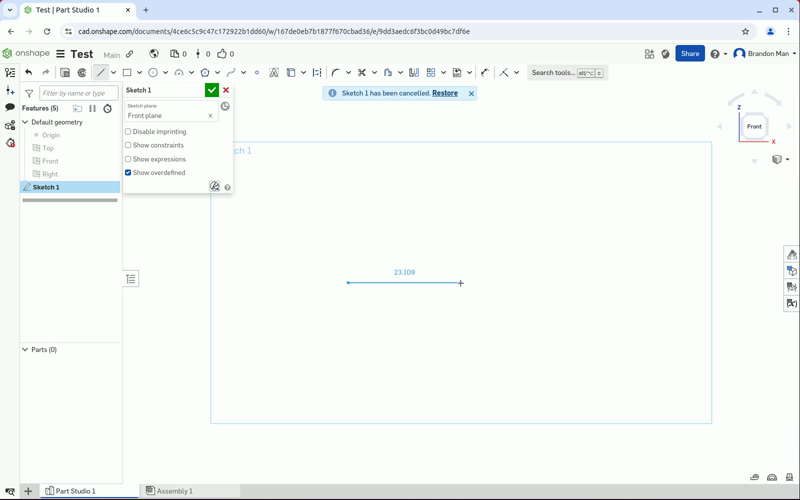
key_down(shift)
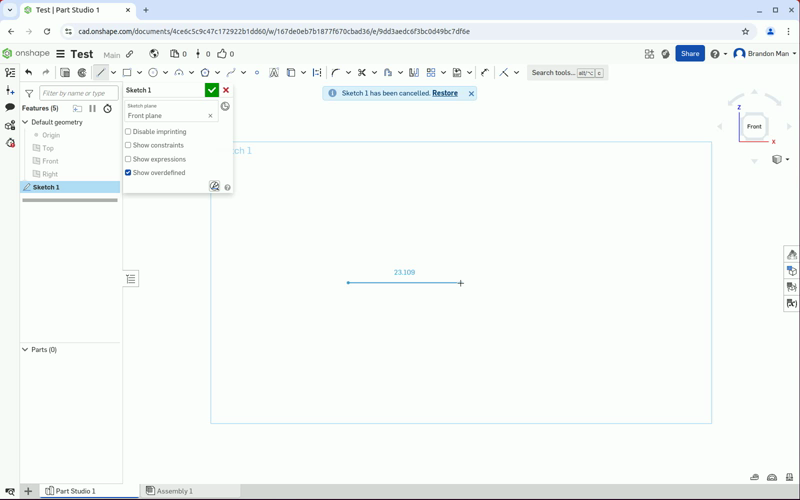
mouse_move(490, 282)
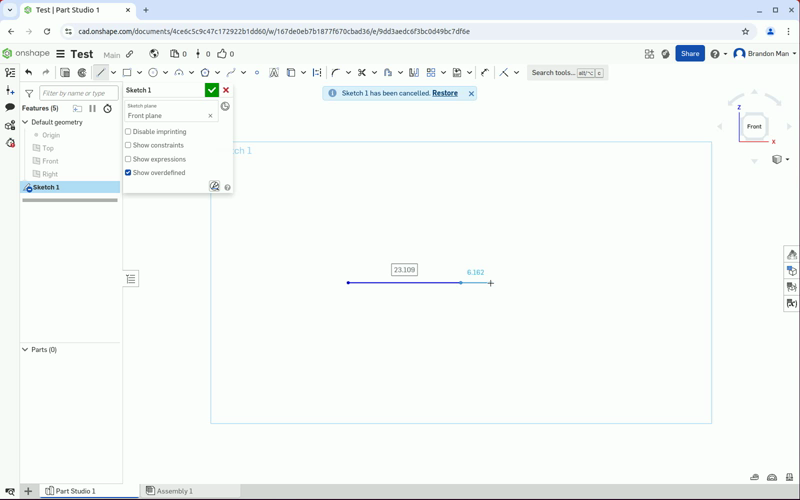
mouse_move(460, 254)
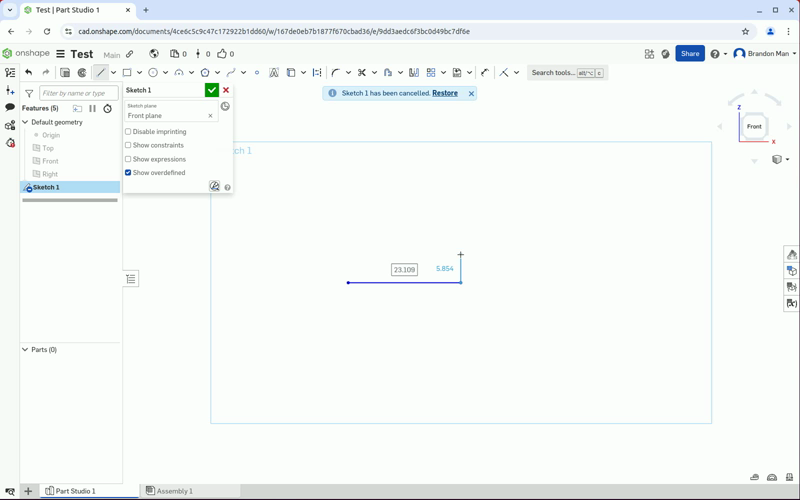
click(460, 254)
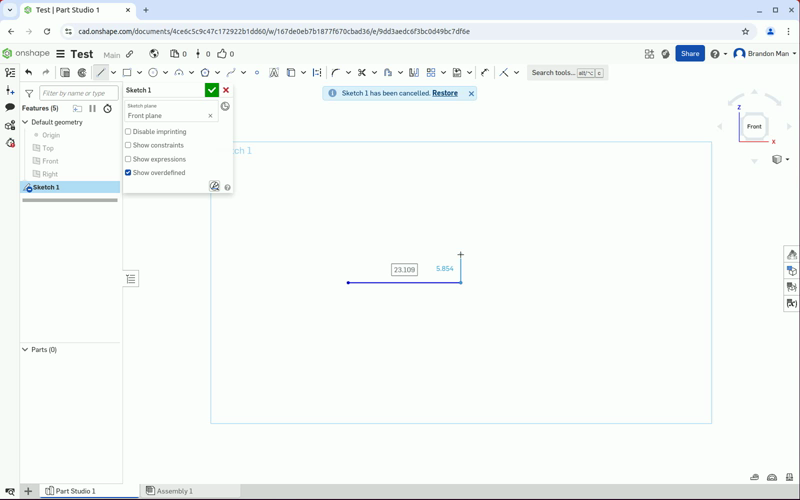
key_up(shift)
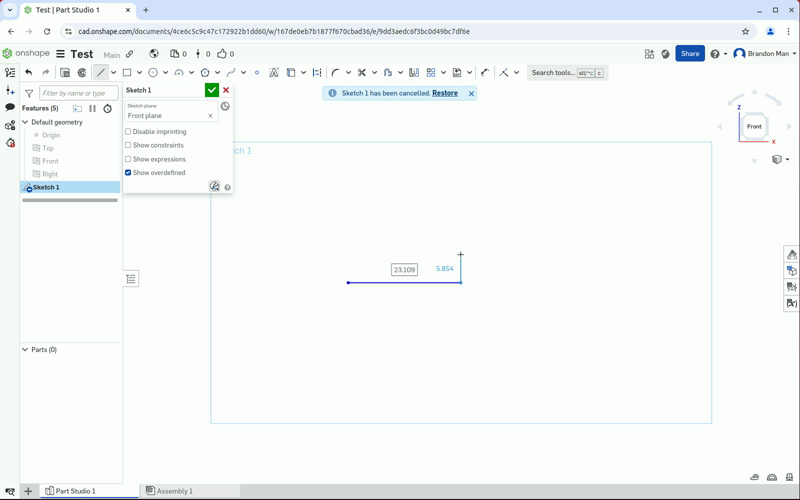
key_down(shift)
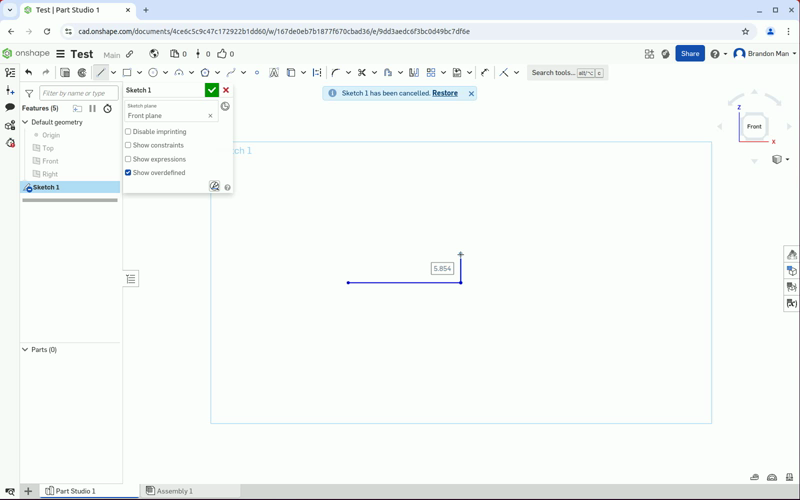
mouse_move(490, 254)
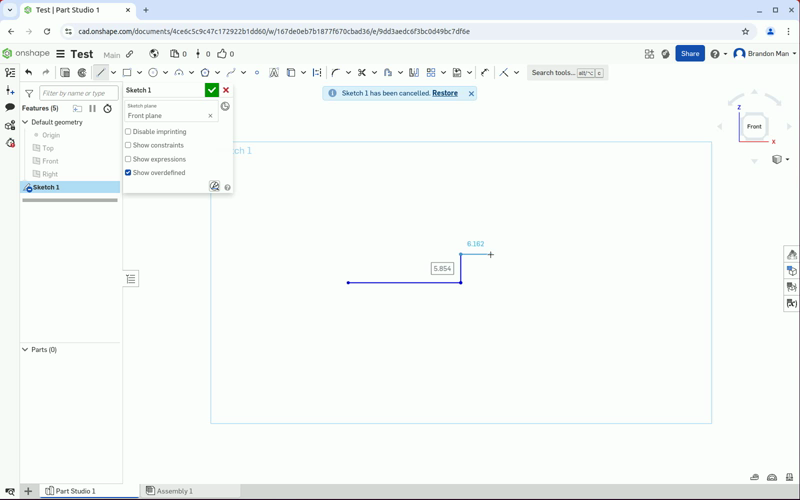
mouse_move(418, 254)
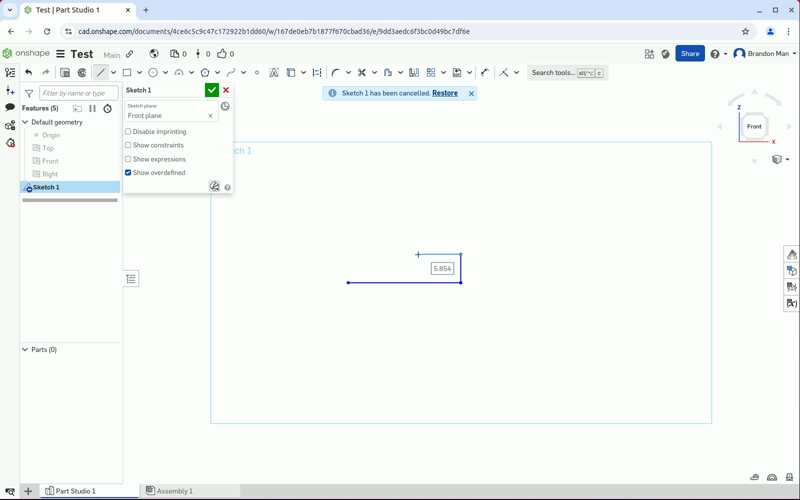
click(418, 254)
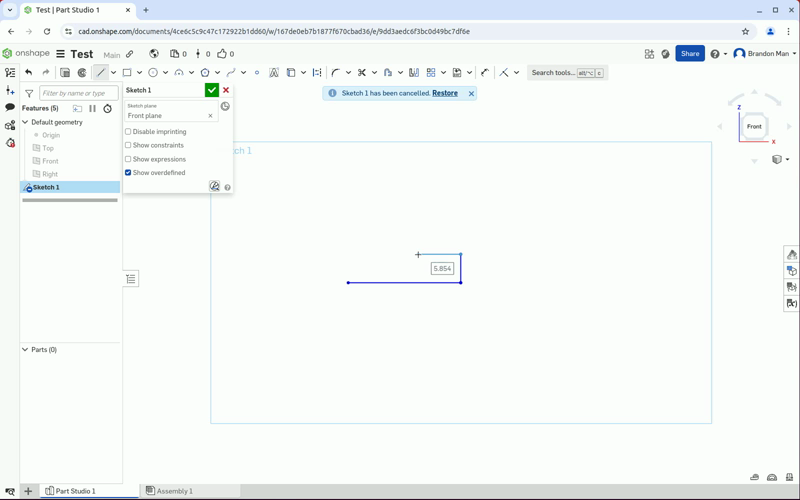
key_up(shift)
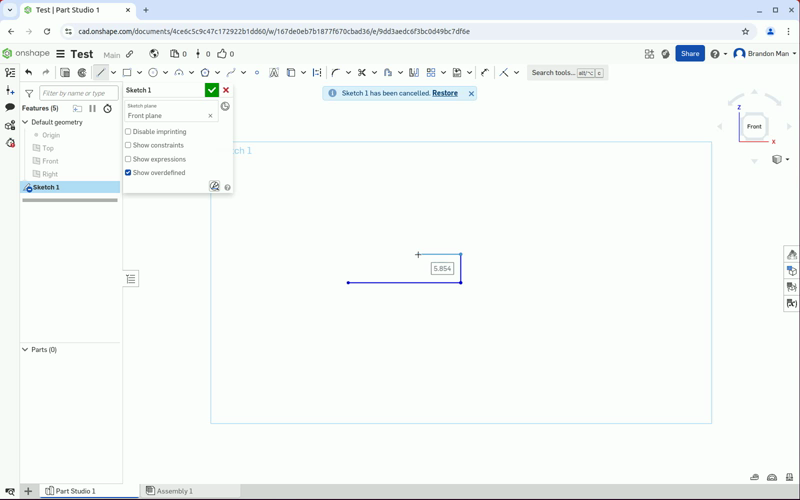
key_down(shift)
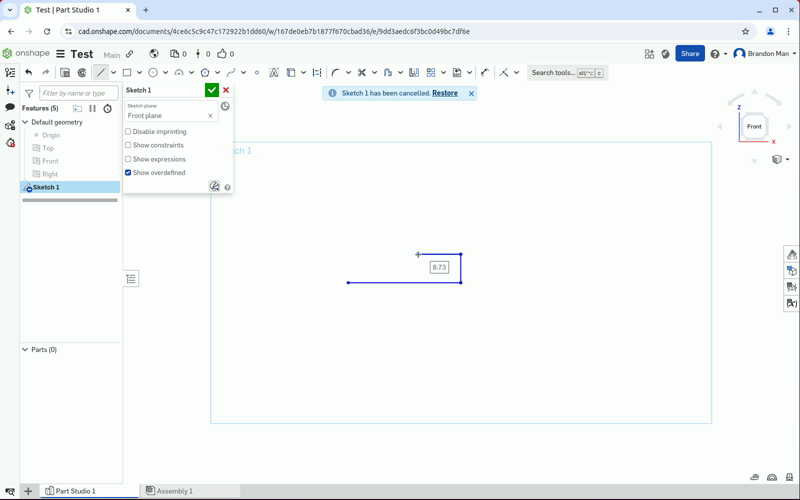
mouse_move(448, 254)
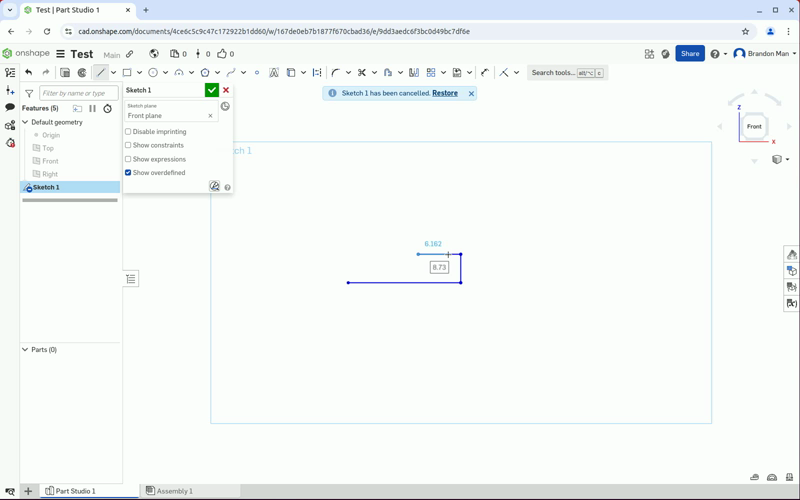
mouse_move(418, 226)
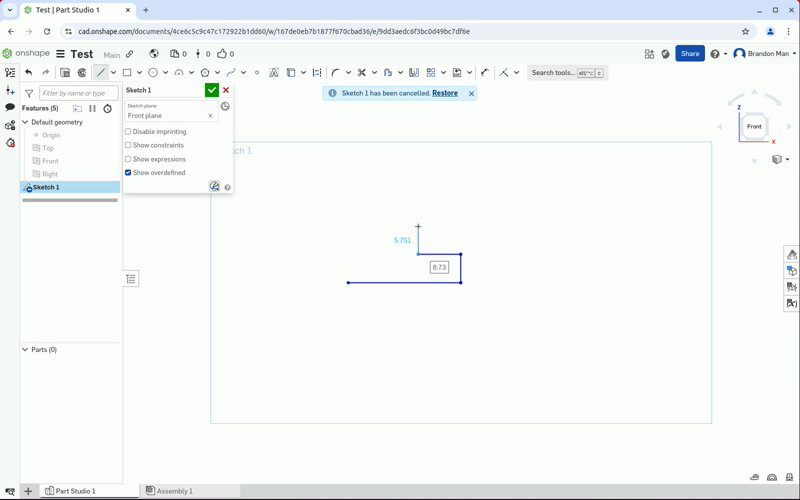
click(418, 226)
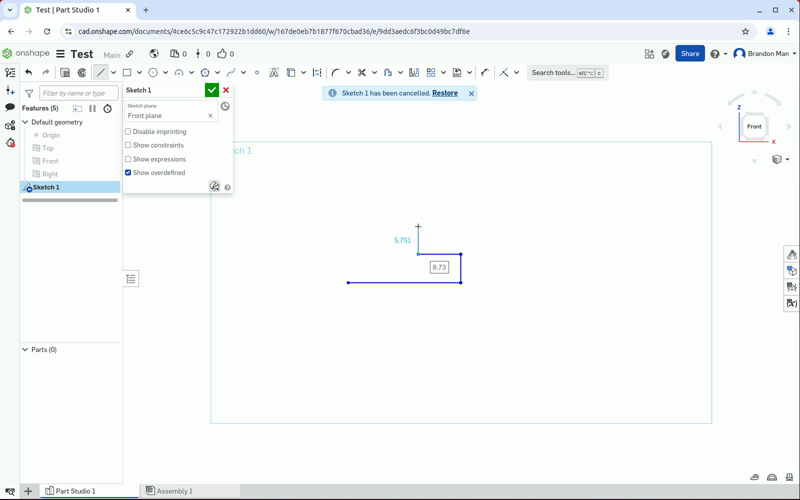
key_up(shift)
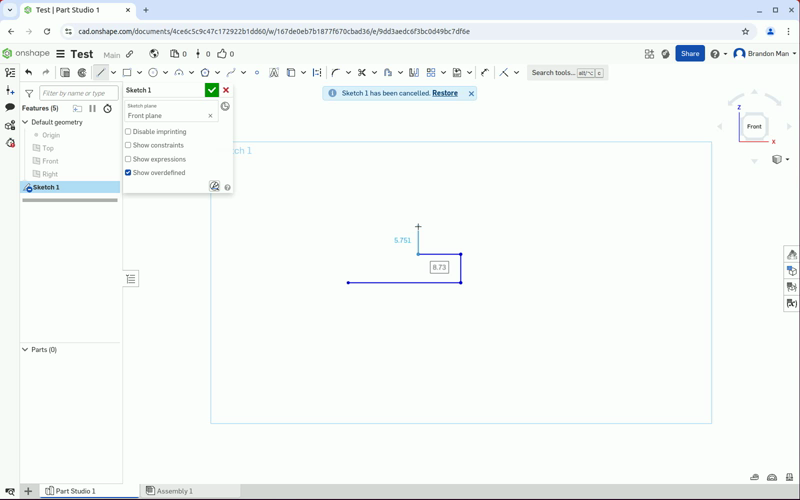
key_down(shift)
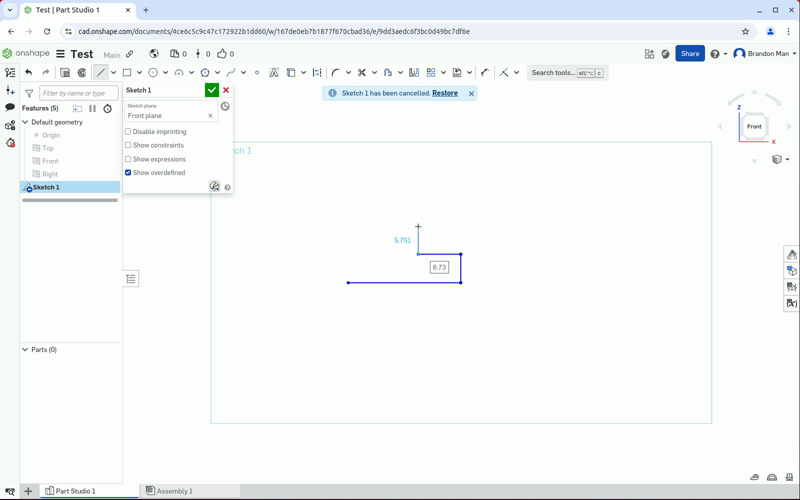
mouse_move(348, 226)
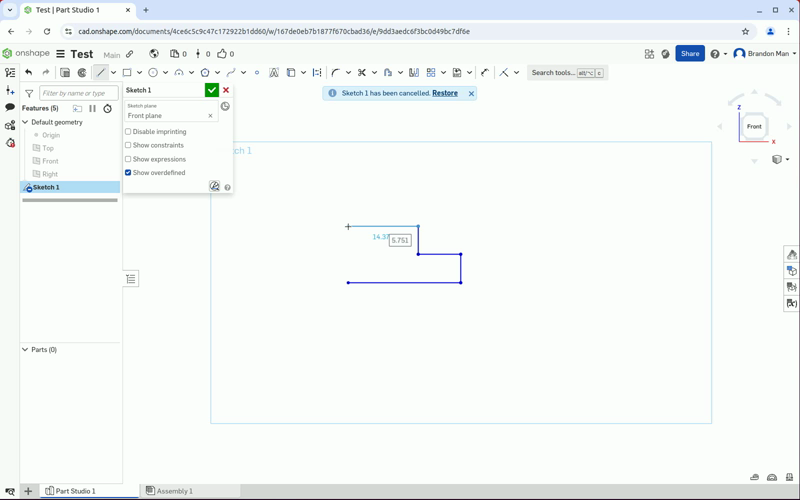
click(348, 226)
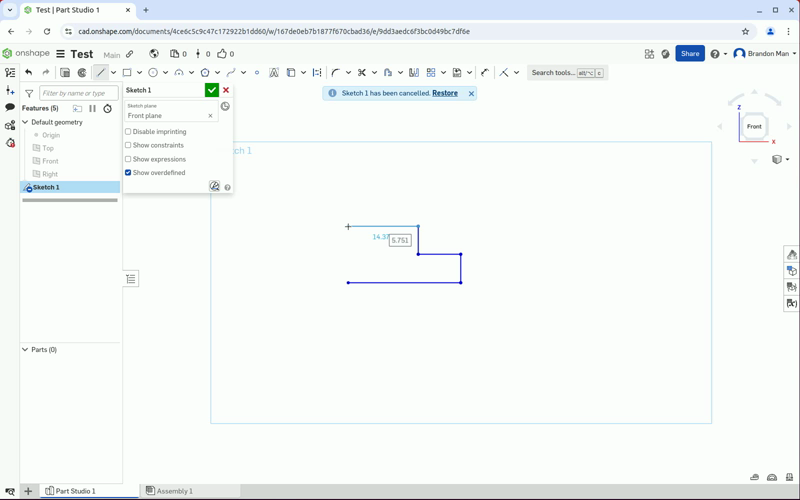
key_up(shift)
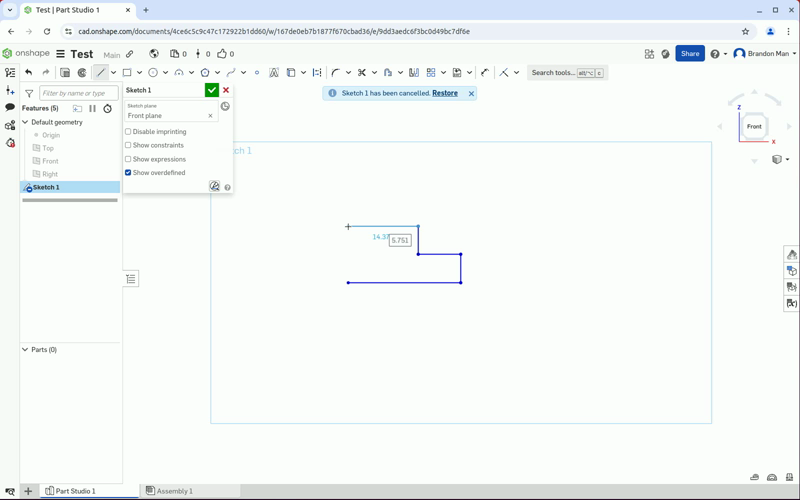
mouse_move(378, 226)
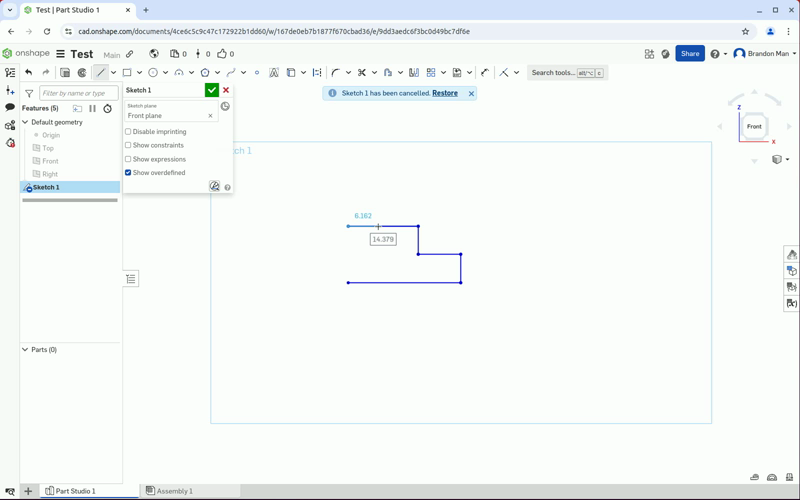
key_down(shift)
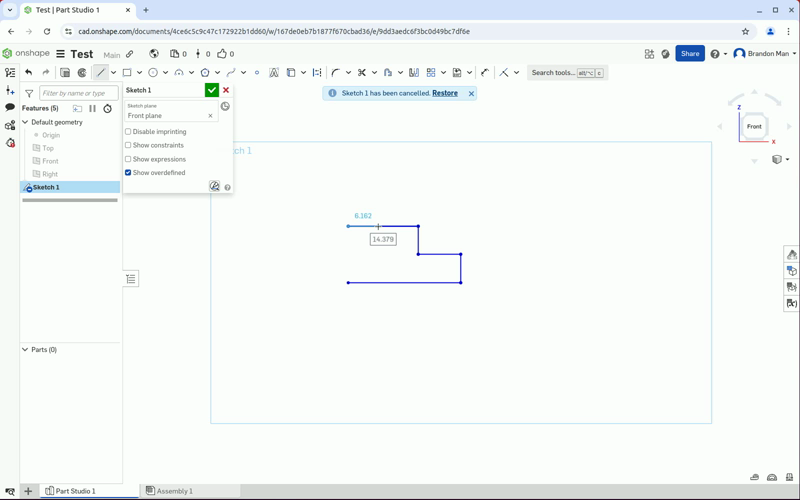
mouse_move(348, 282)
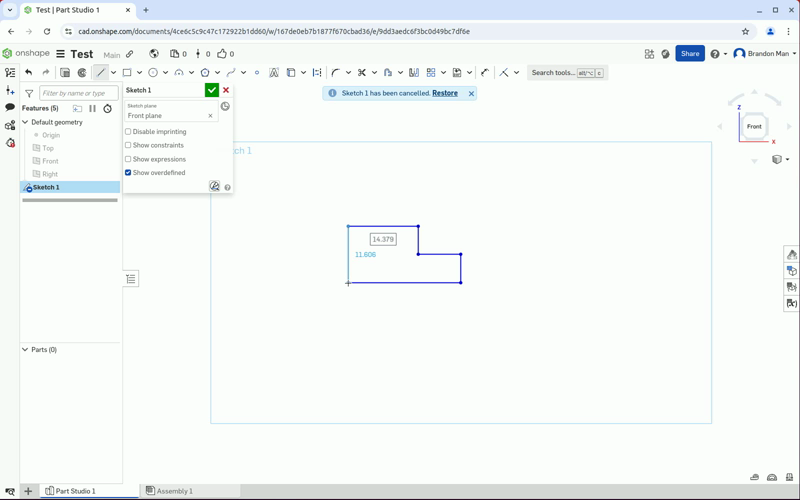
key_up(shift)
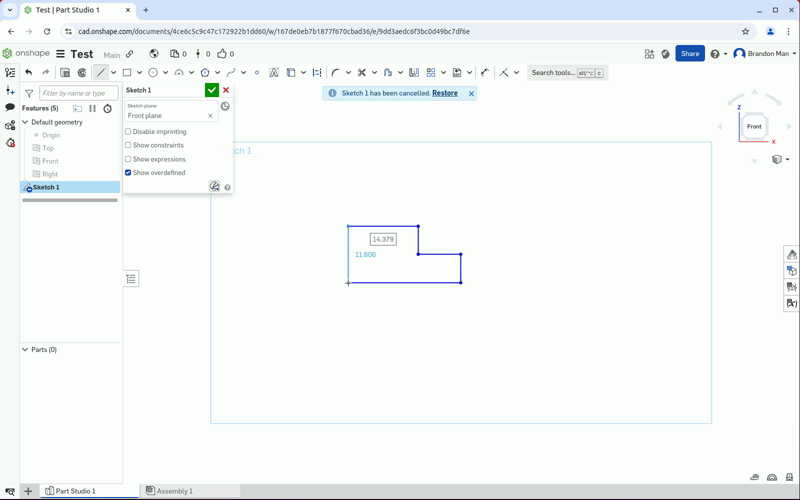
click(348, 282)
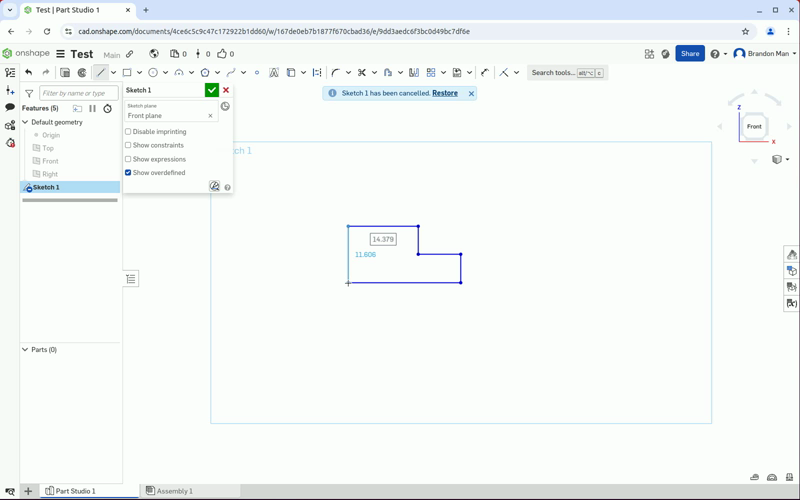
key(esc)
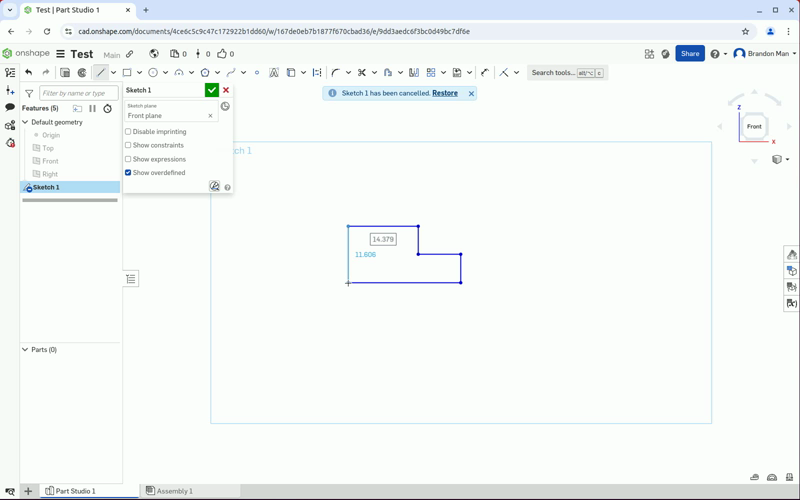
mouse_move(351, 250)
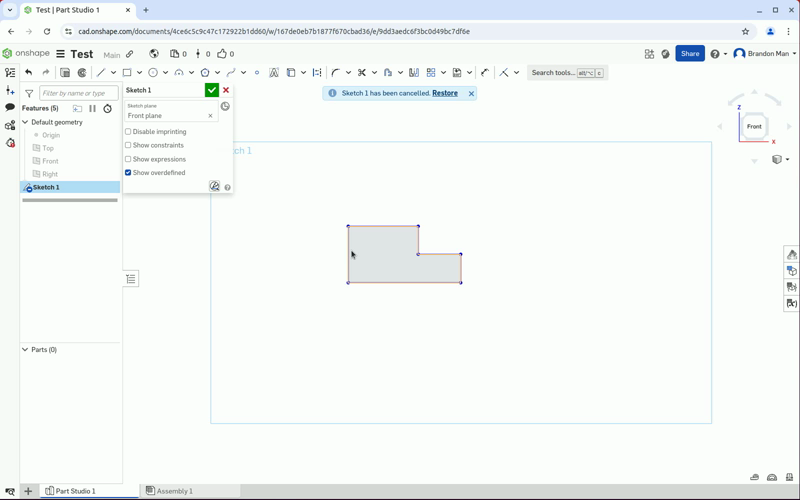
click(351, 250)
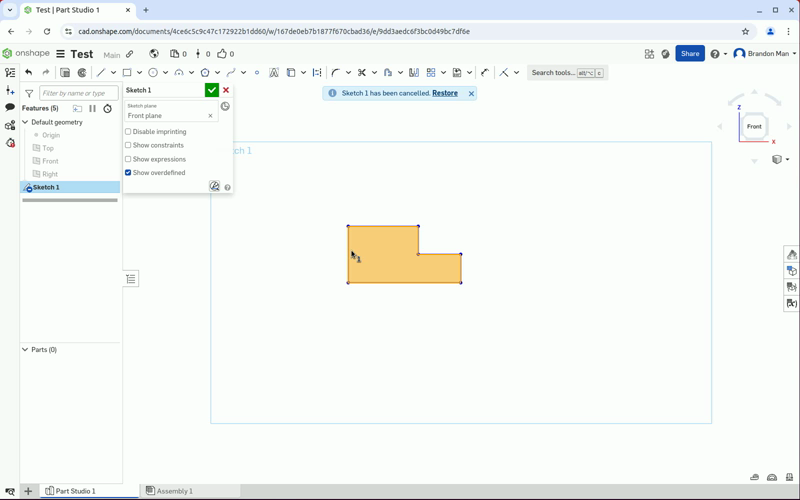
mouse_move(73, 352)
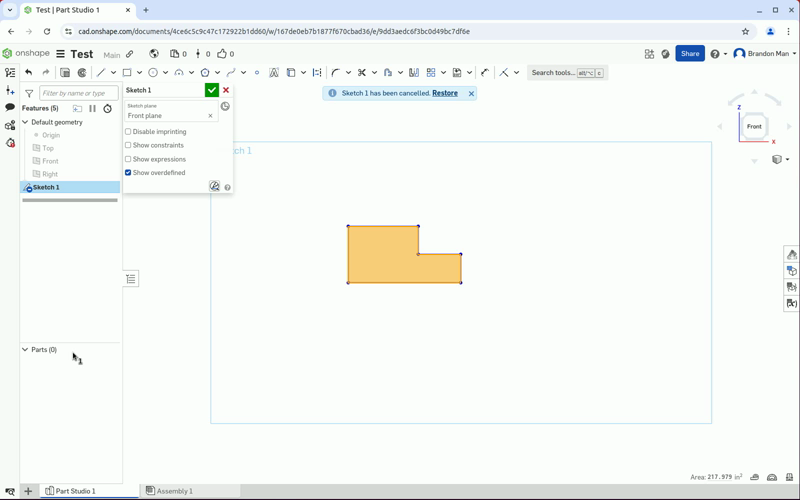
key(shift+y)
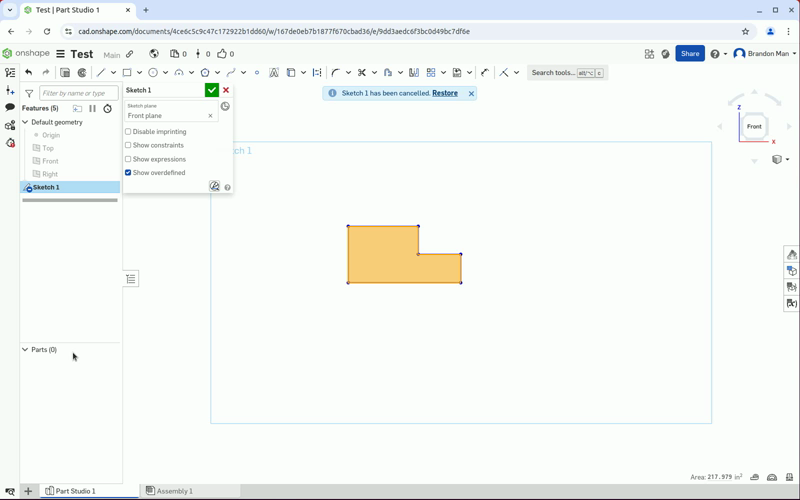
key(shift+e)
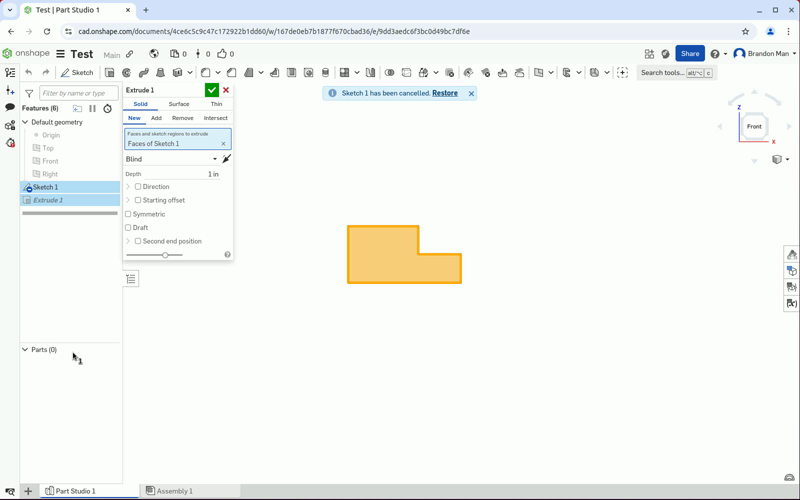
mouse_move(143, 106)
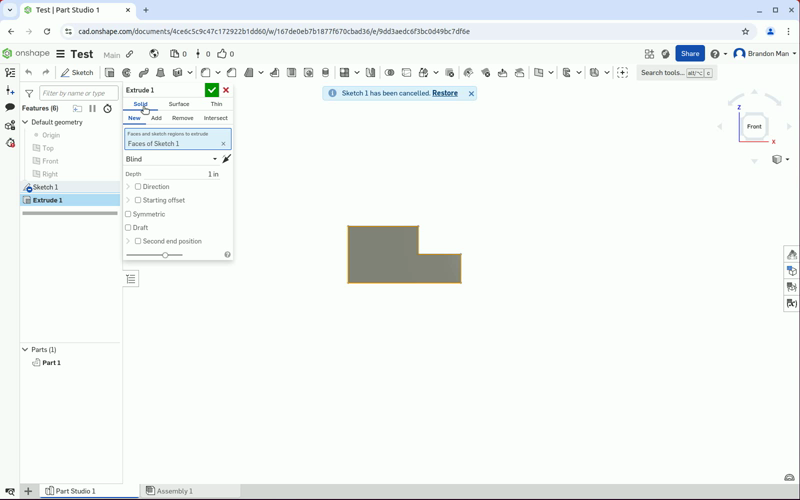
click(143, 106)
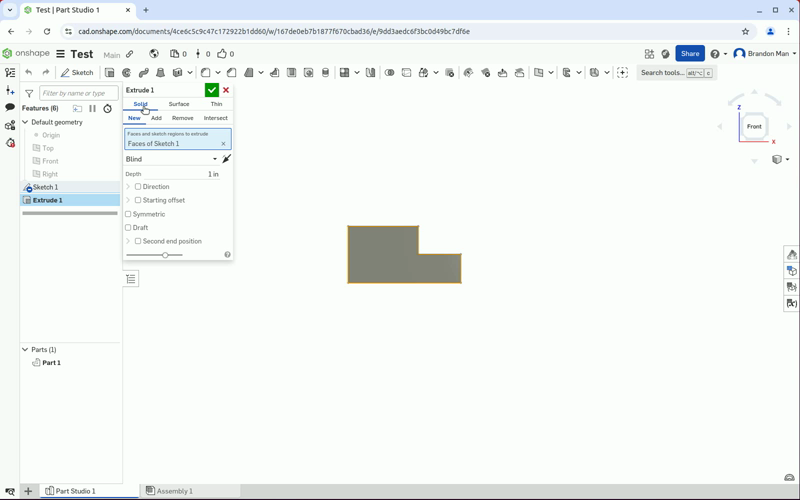
mouse_move(137, 120)
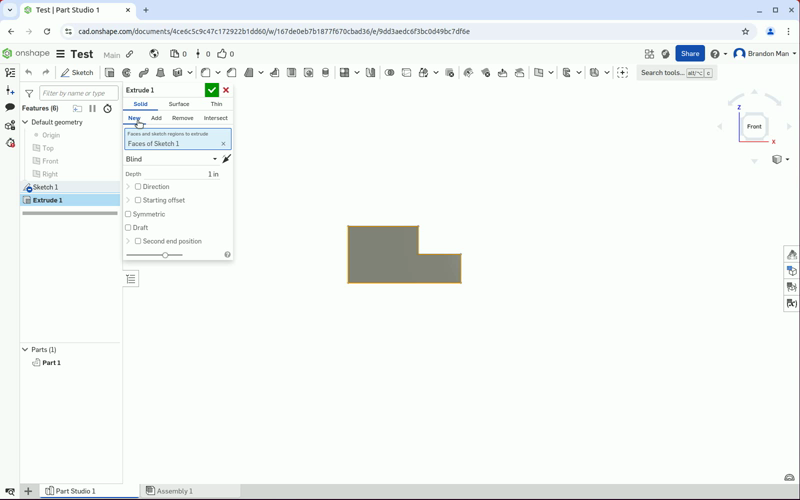
click(137, 120)
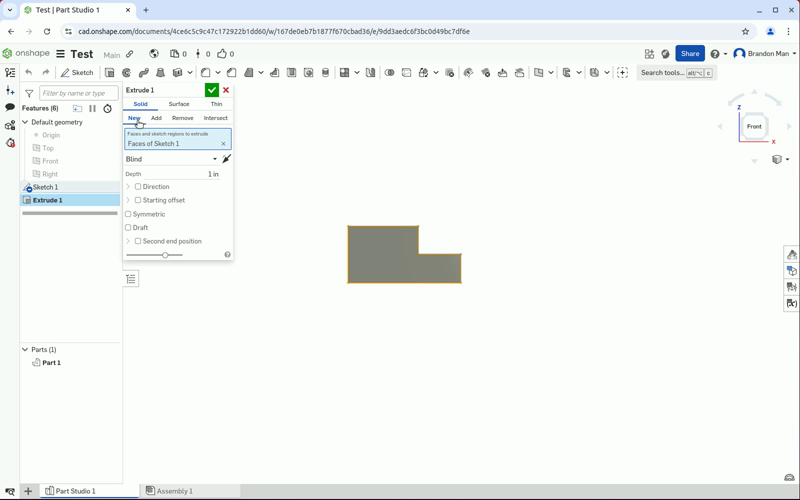
key(tab, 4)
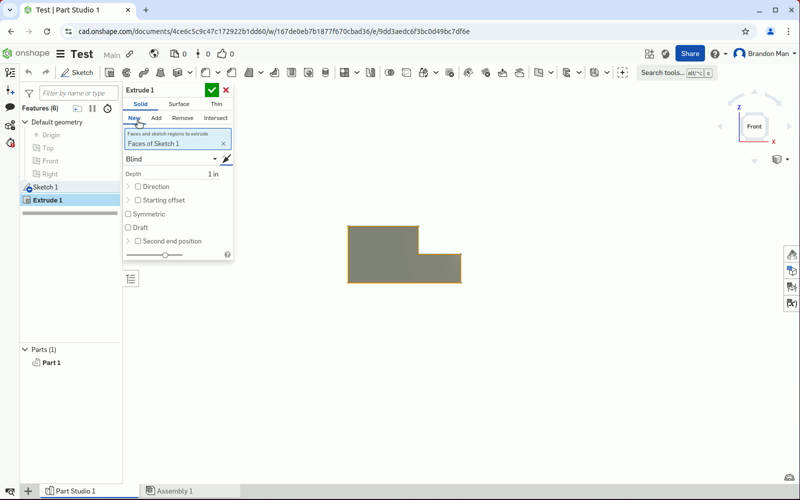
text(-11.554)
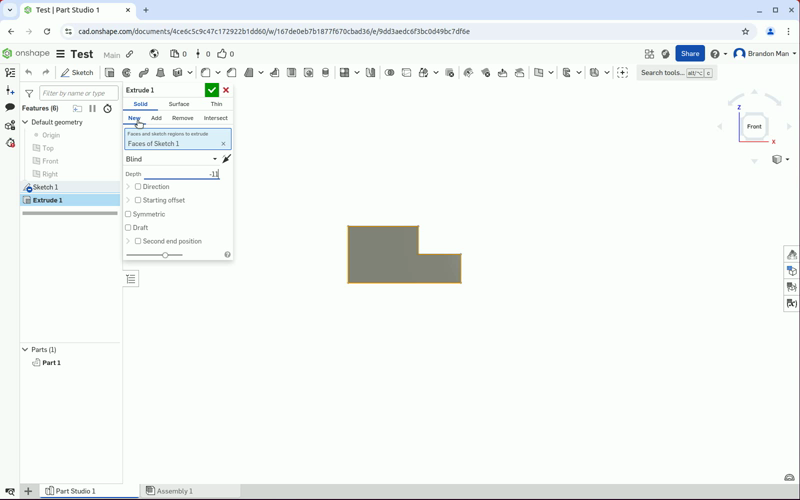
key(enter)
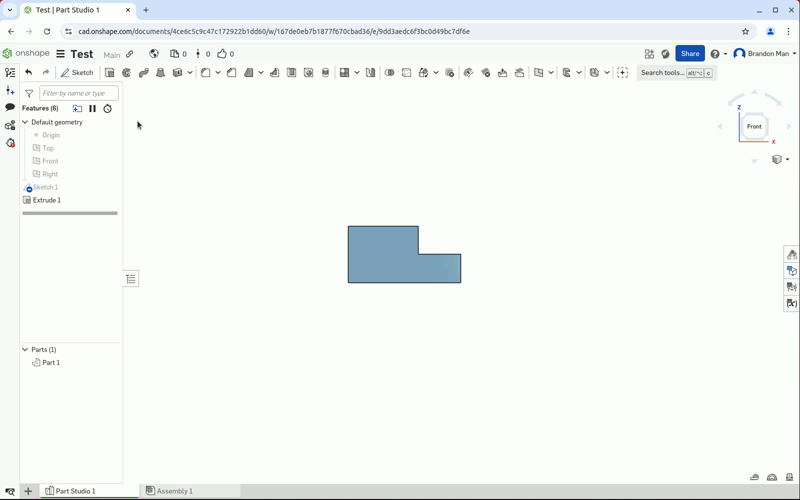
key(shift+h)
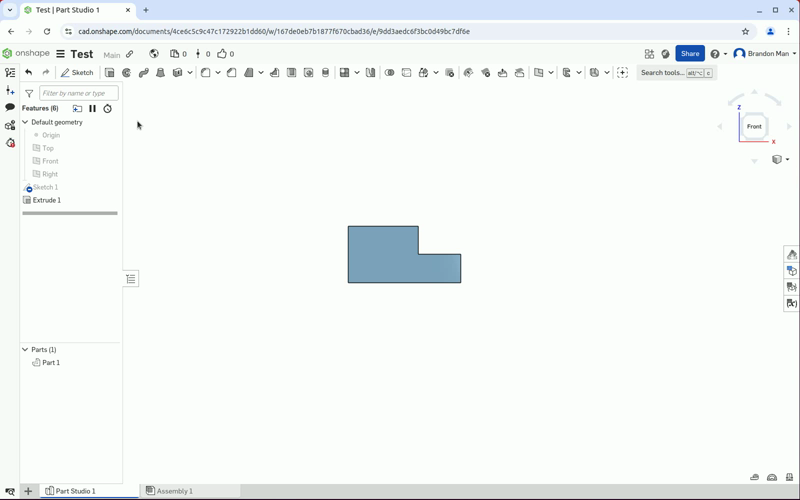
key(shift+h)
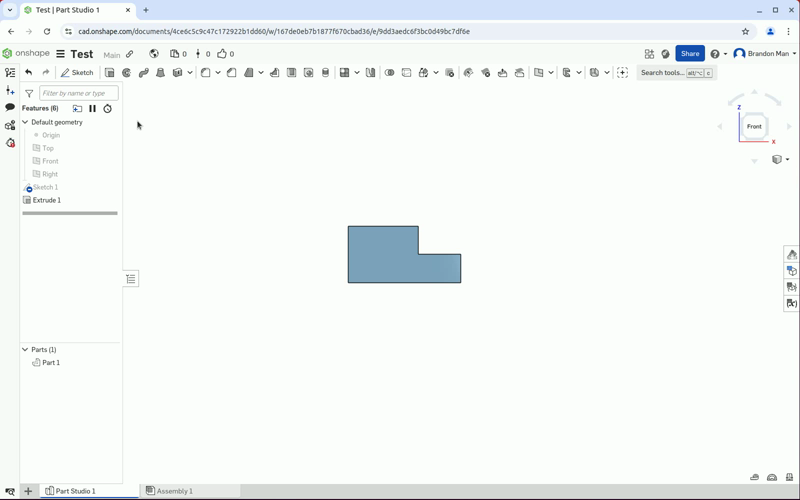
mouse_move(73, 189)
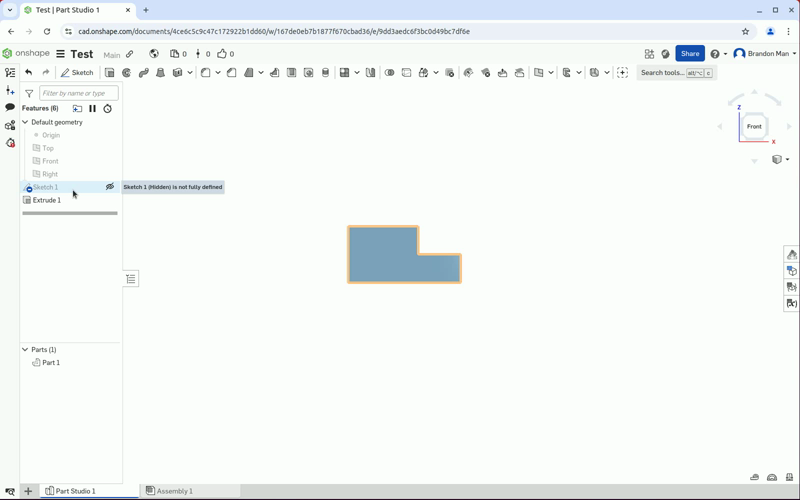
click(73, 189)
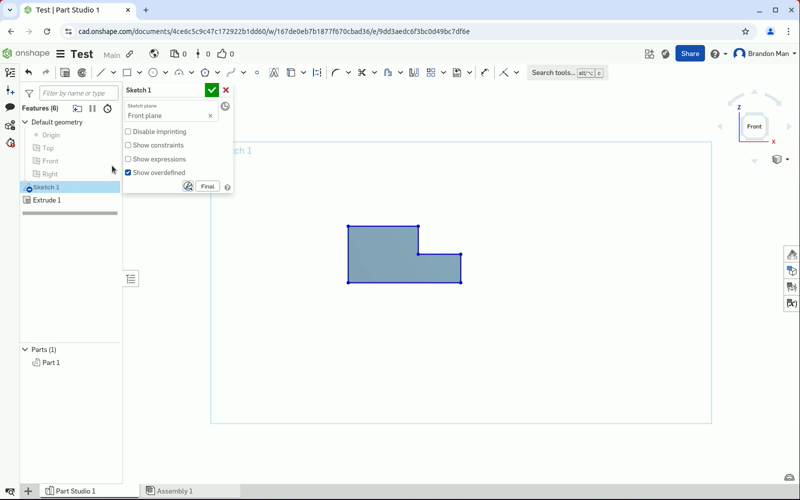
mouse_move(229, 92)
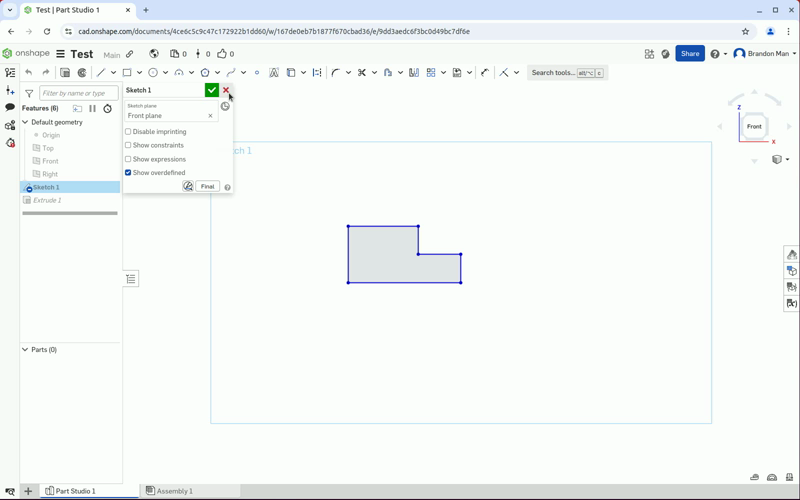
click(229, 92)
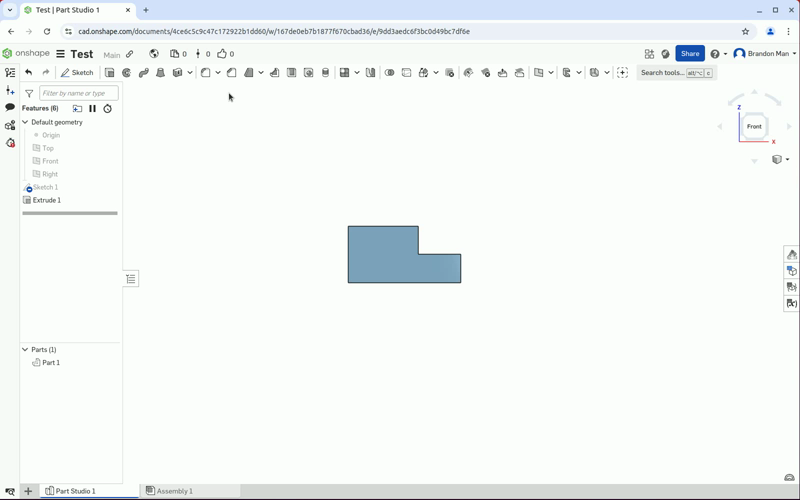
mouse_move(73, 352)
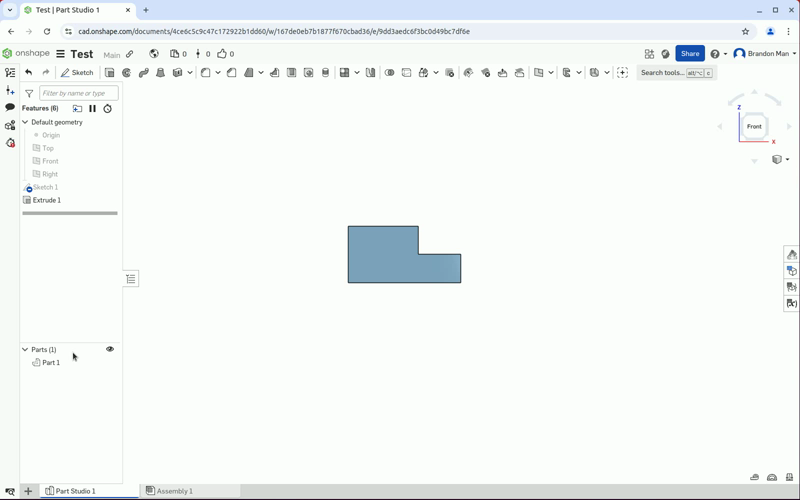
key(y)
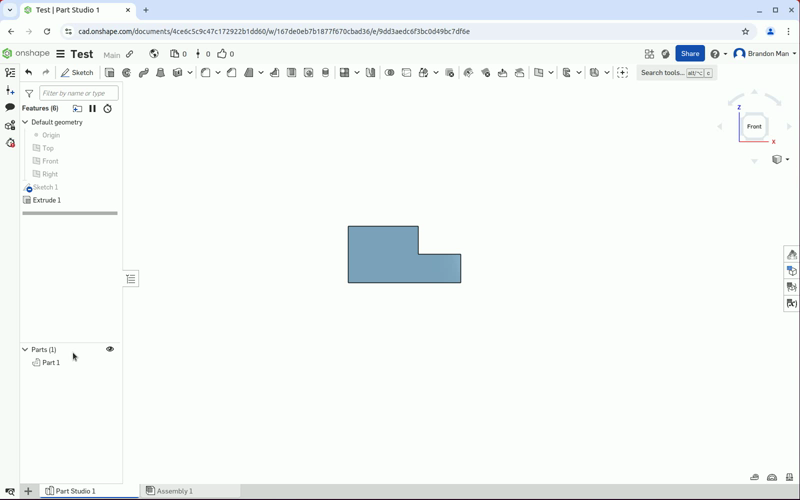
key(shift+p)
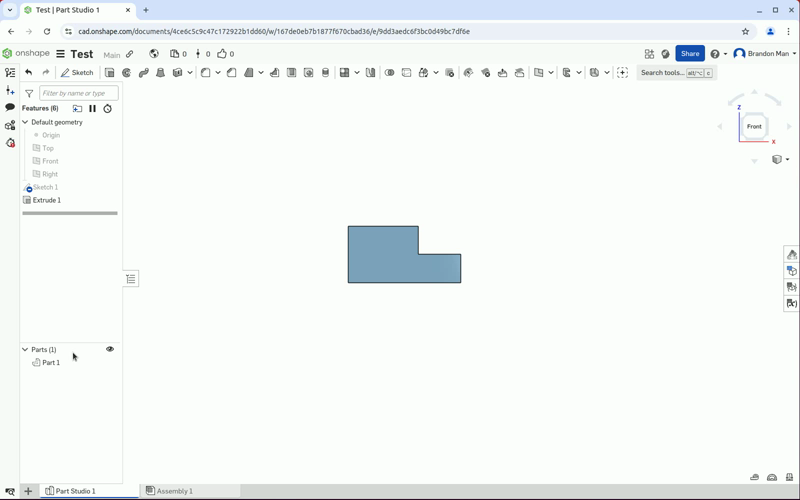
key(space)
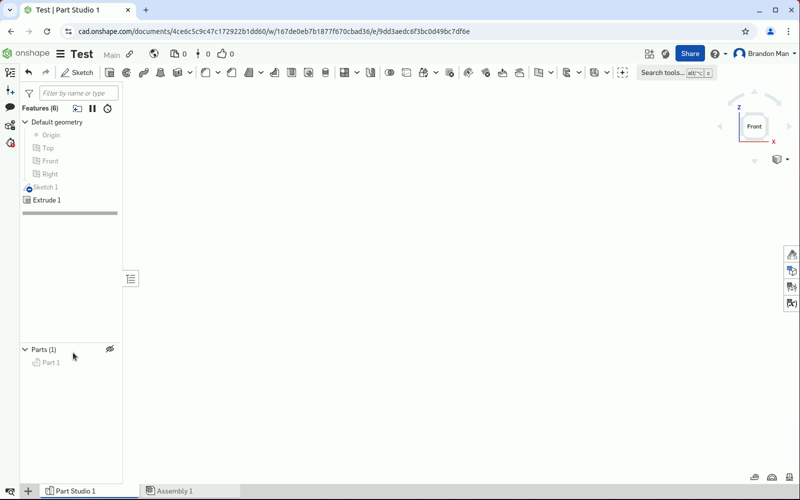
key_down(shift)
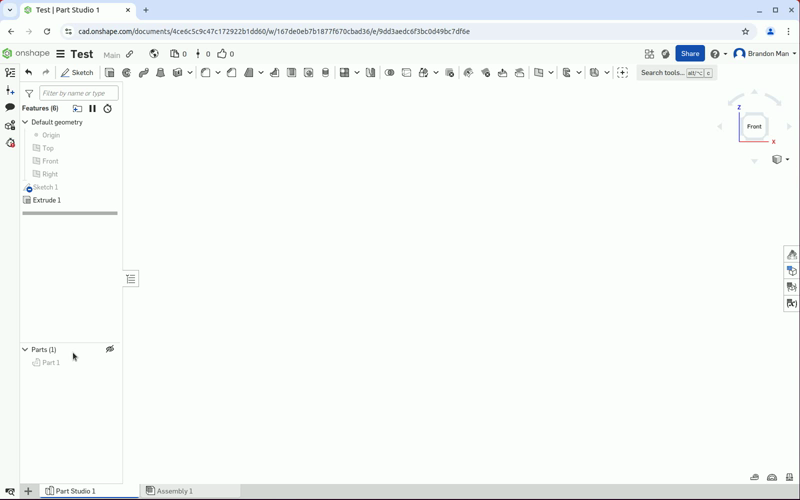
key(left)
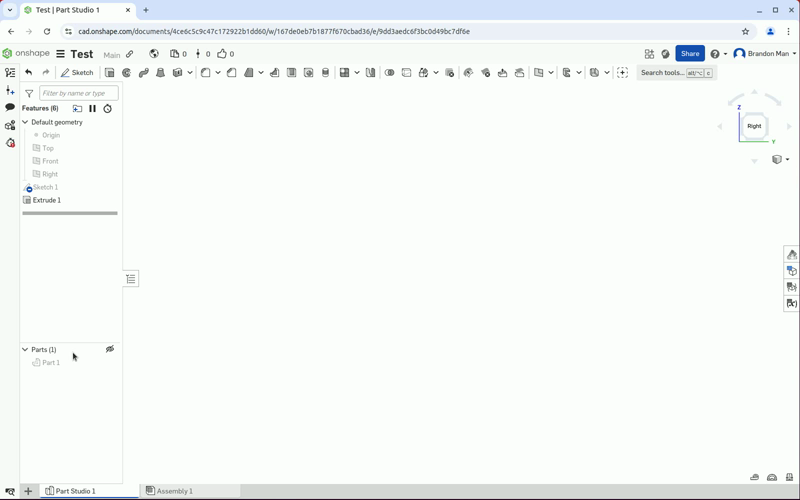
key_up(shift)
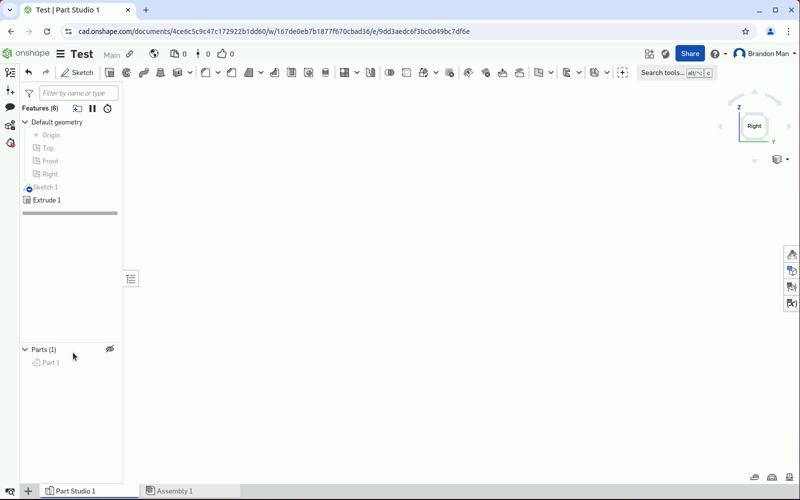
mouse_move(73, 352)
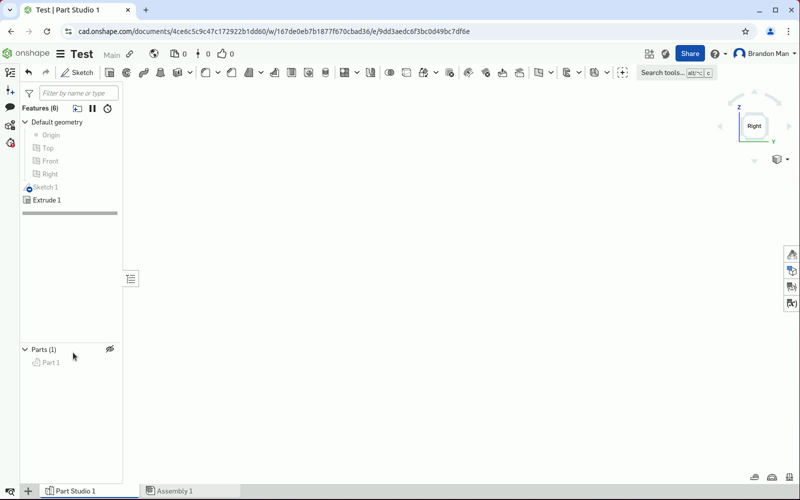
key(shift+y)
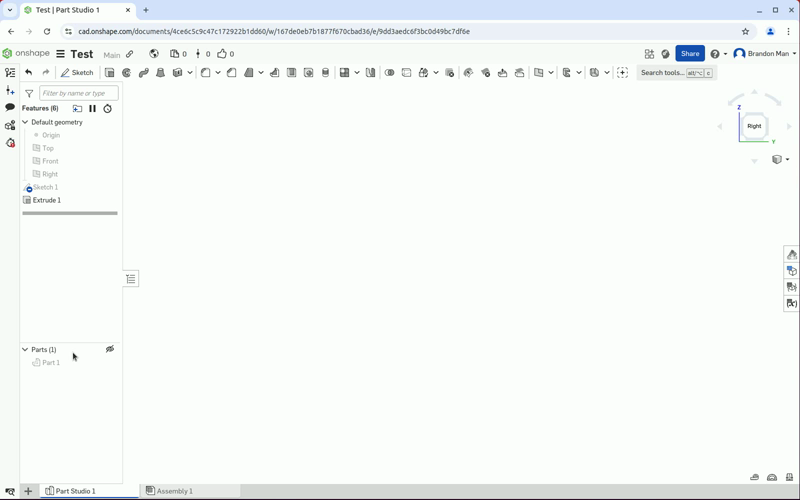
mouse_move(541, 75)
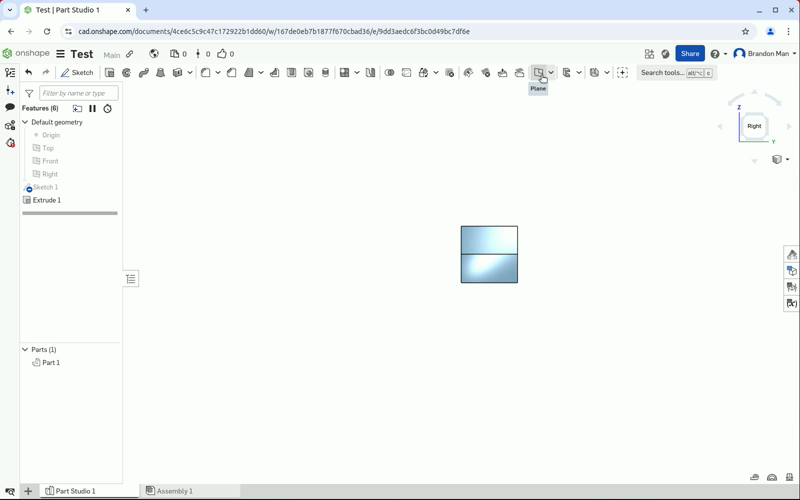
click(541, 75)
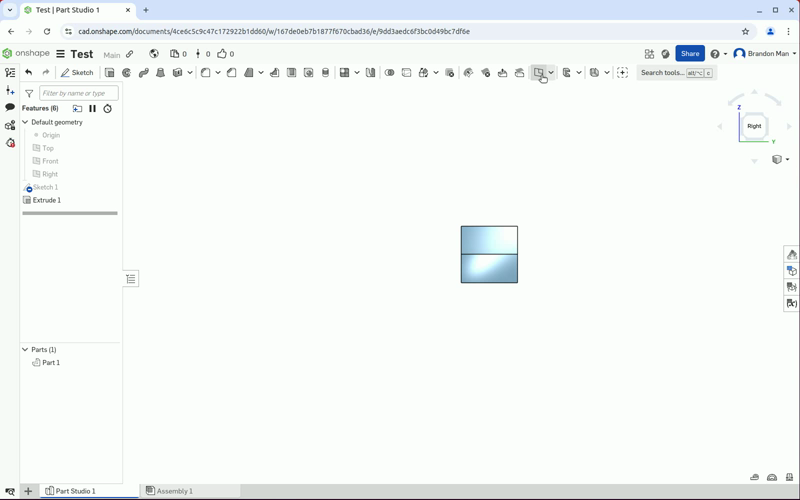
mouse_move(73, 176)
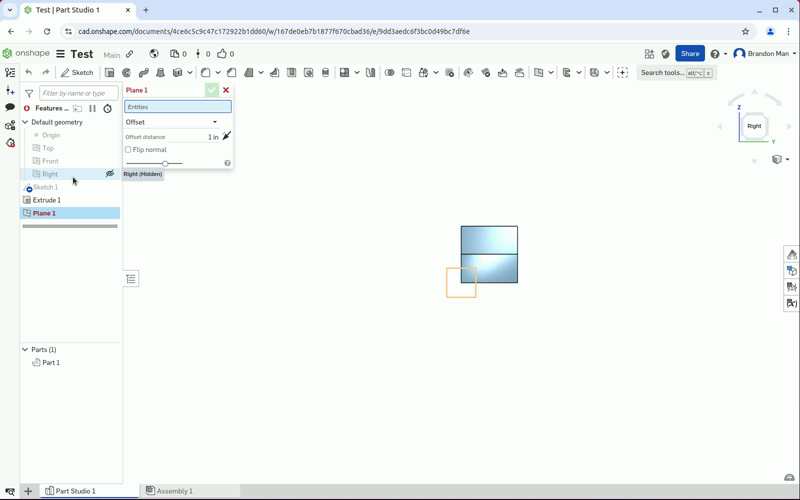
click(73, 176)
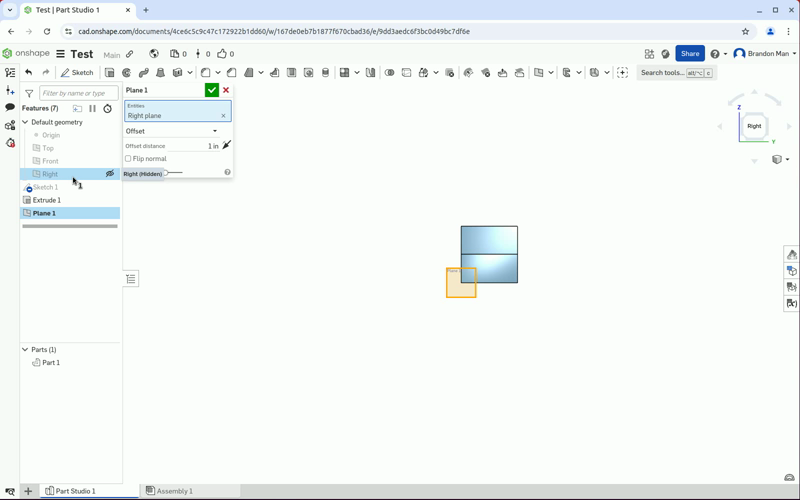
key(tab, 2)
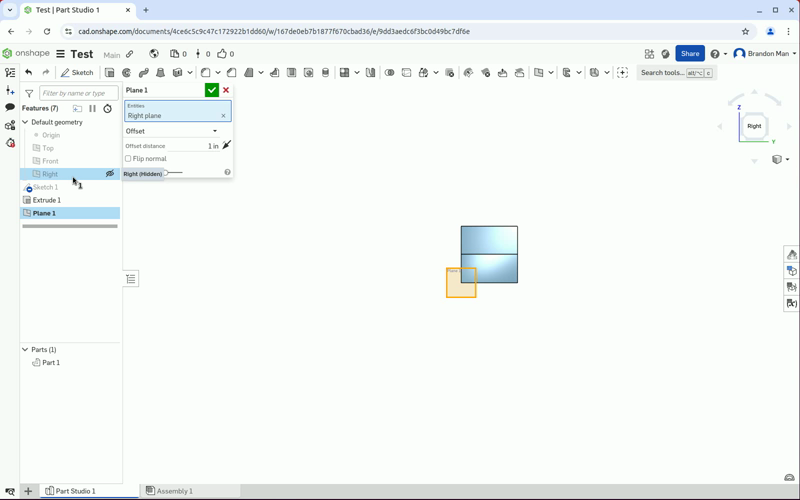
text(23.108)
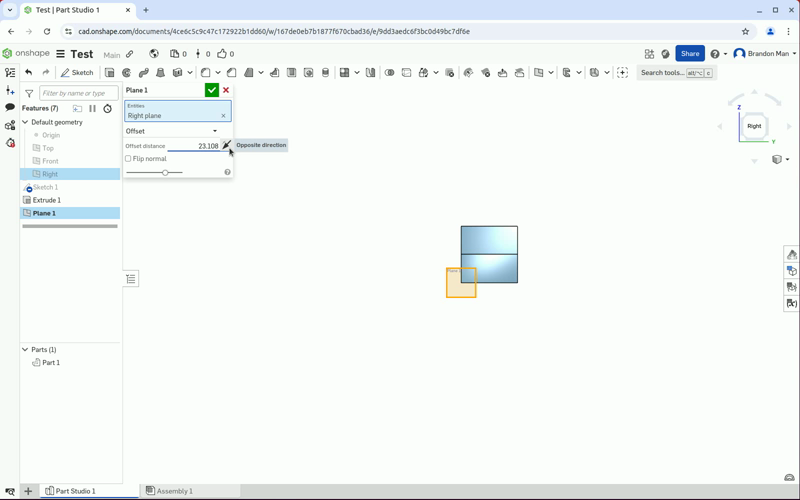
mouse_move(229, 147)
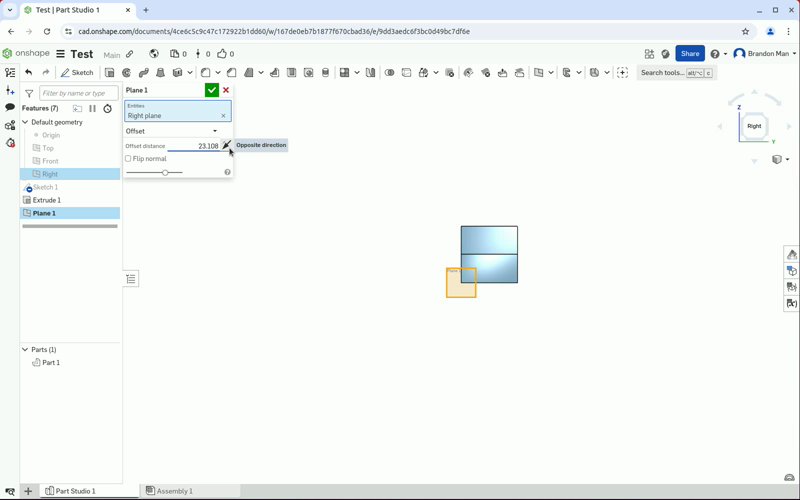
click(229, 147)
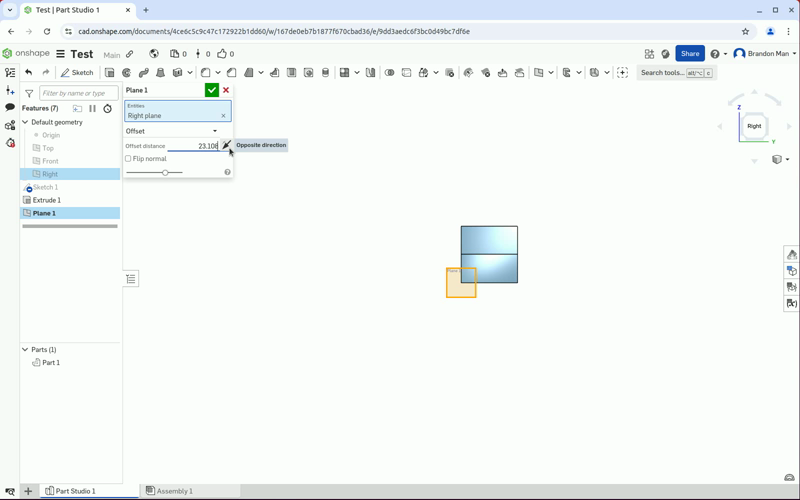
key(enter, 2)
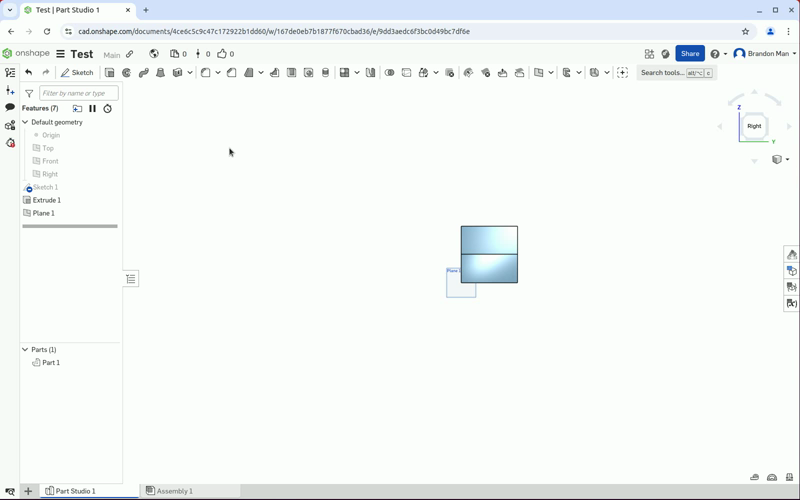
key(shift+s)
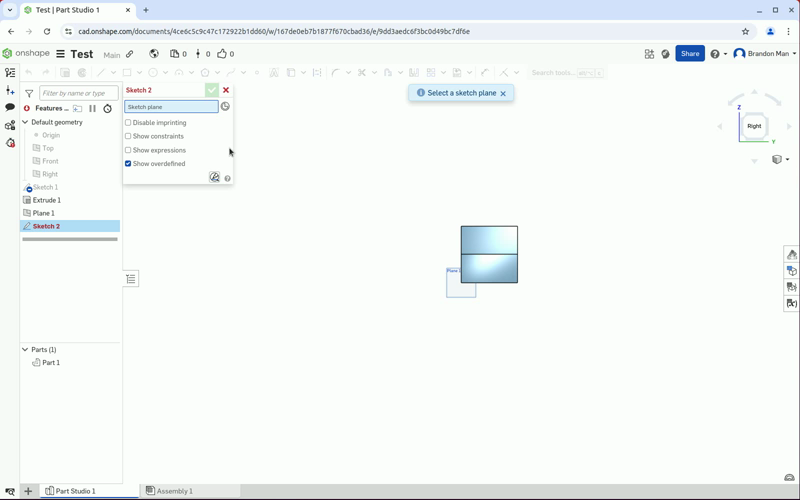
mouse_move(73, 215)
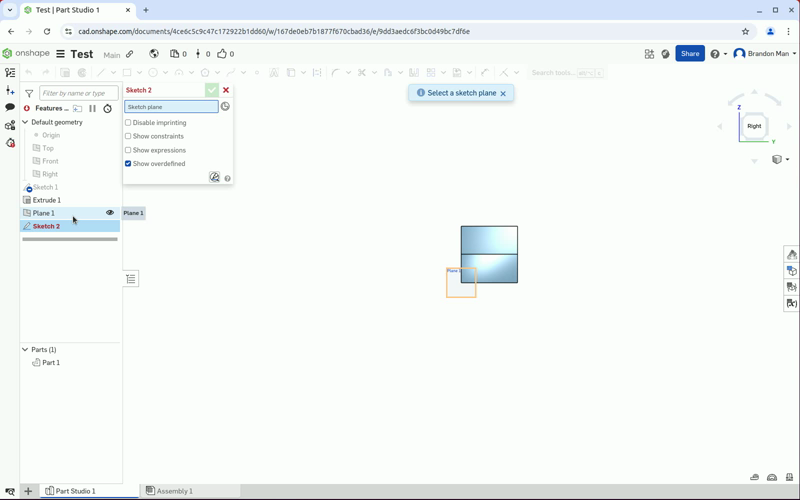
click(73, 215)
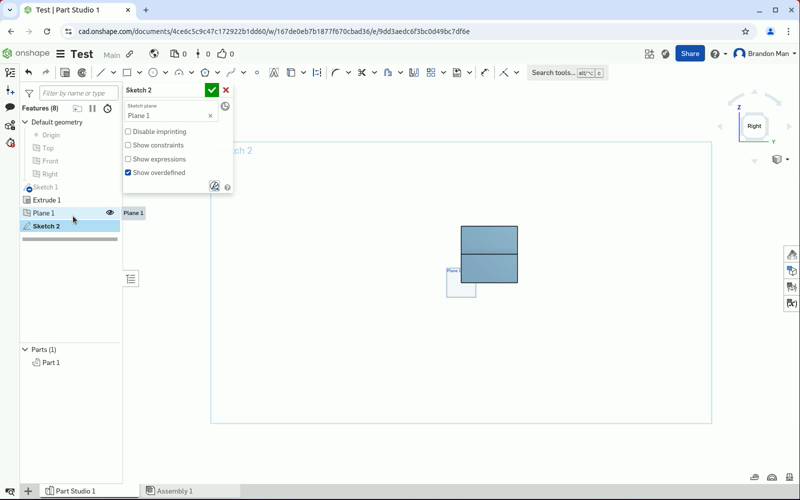
mouse_move(73, 352)
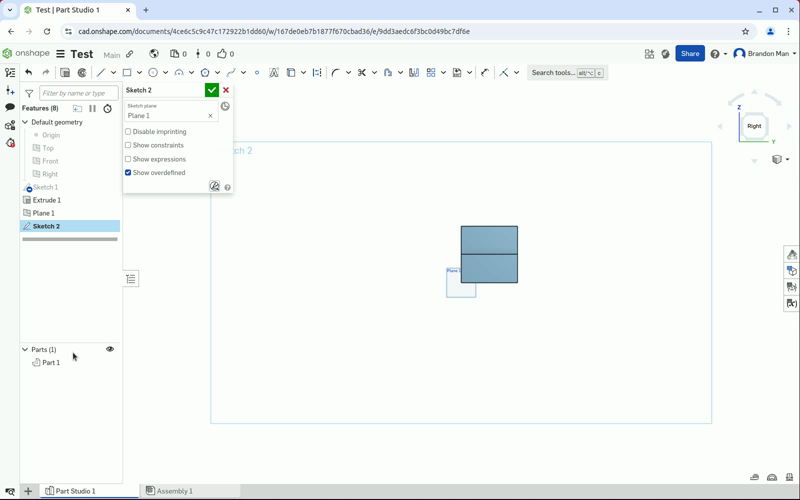
key(y)
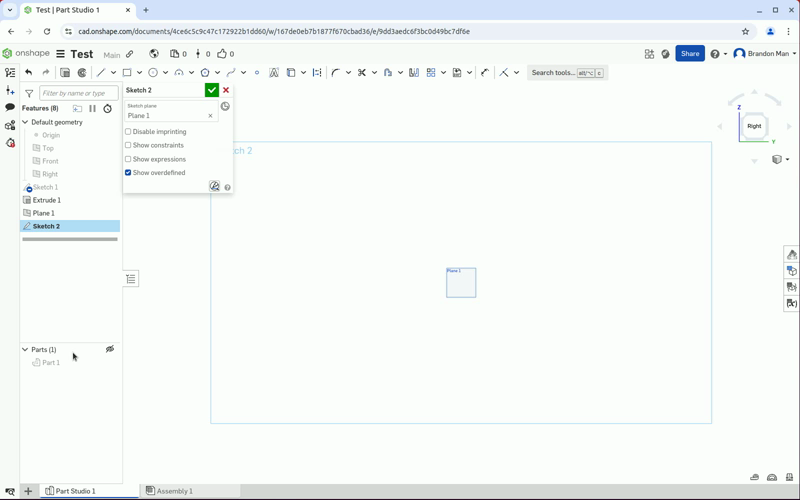
key(l)
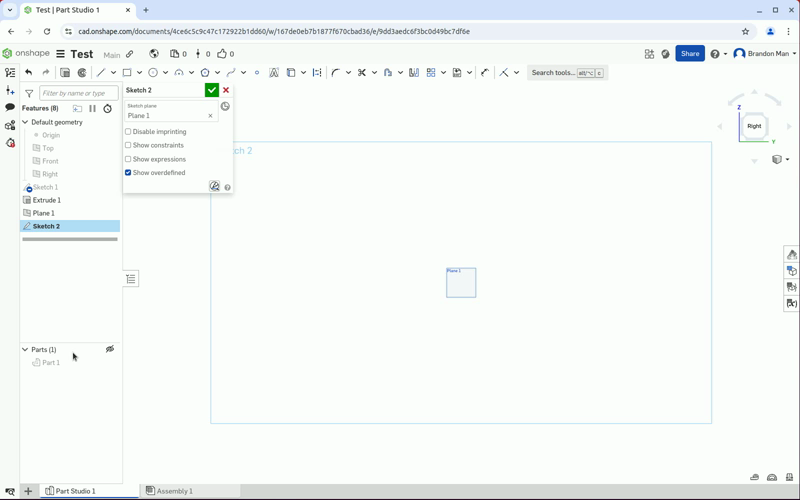
key_down(shift)
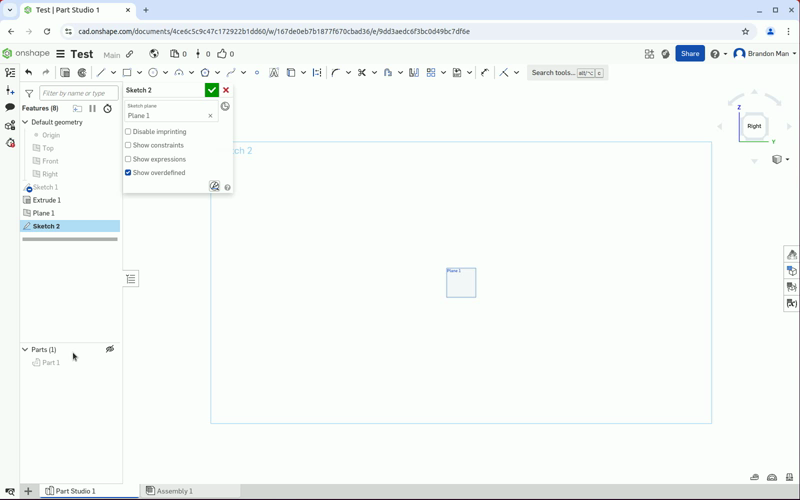
mouse_move(474, 240)
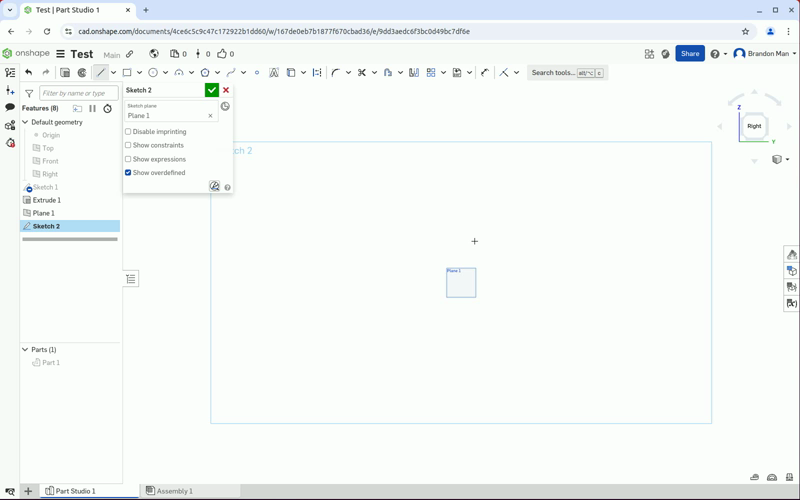
click(474, 240)
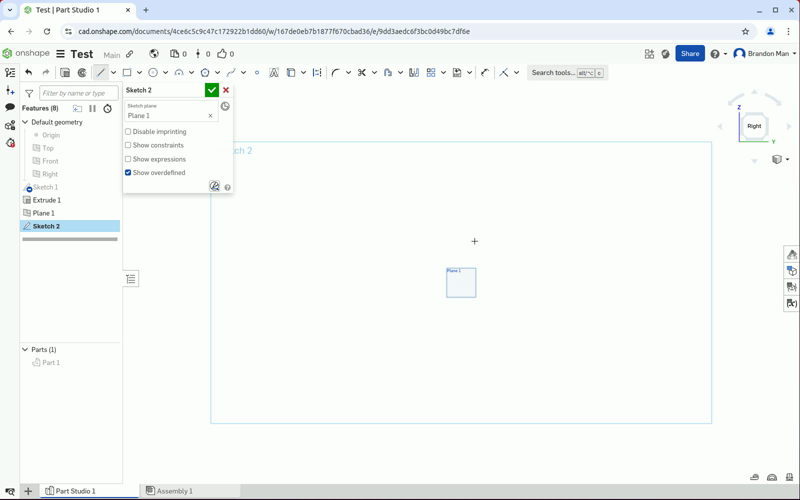
key_up(shift)
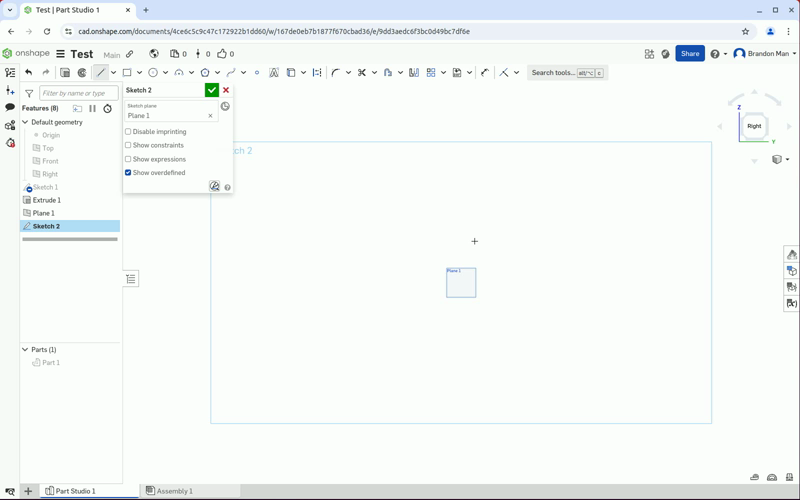
key_down(shift)
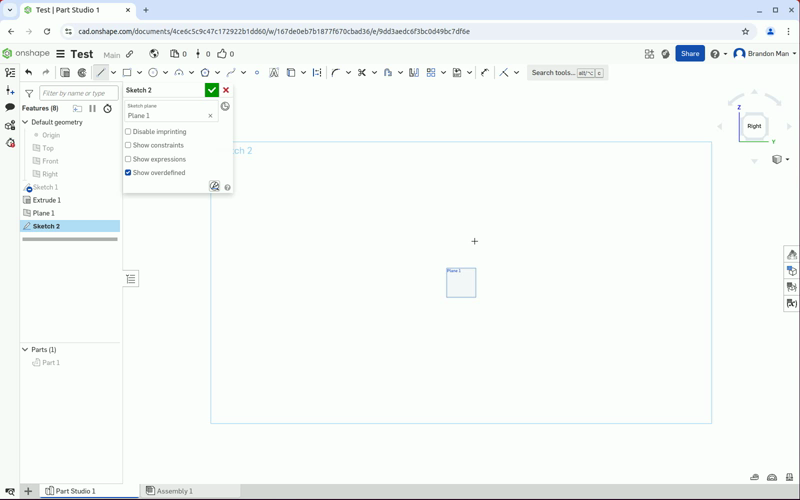
mouse_move(504, 240)
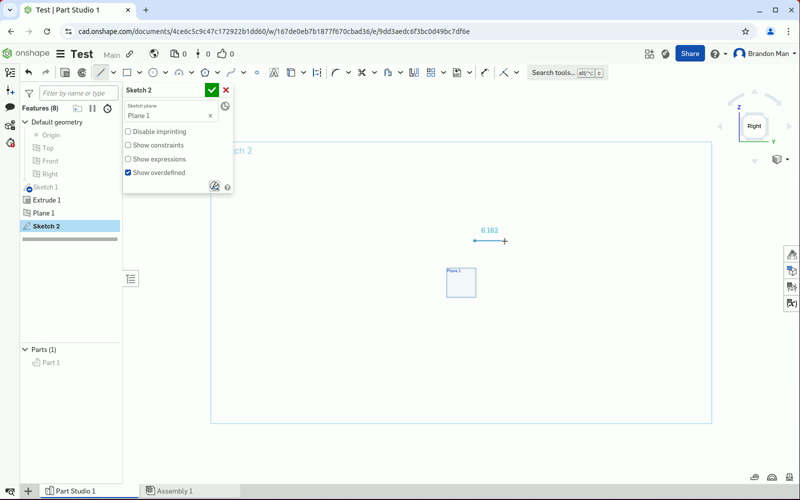
mouse_move(504, 240)
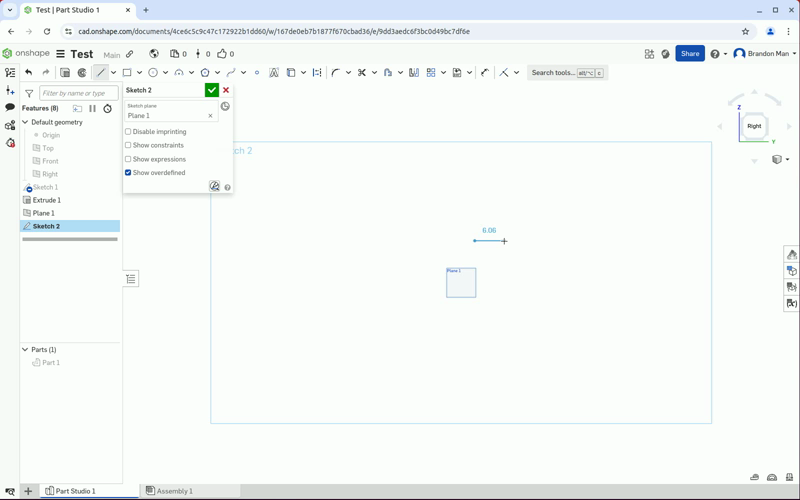
click(504, 240)
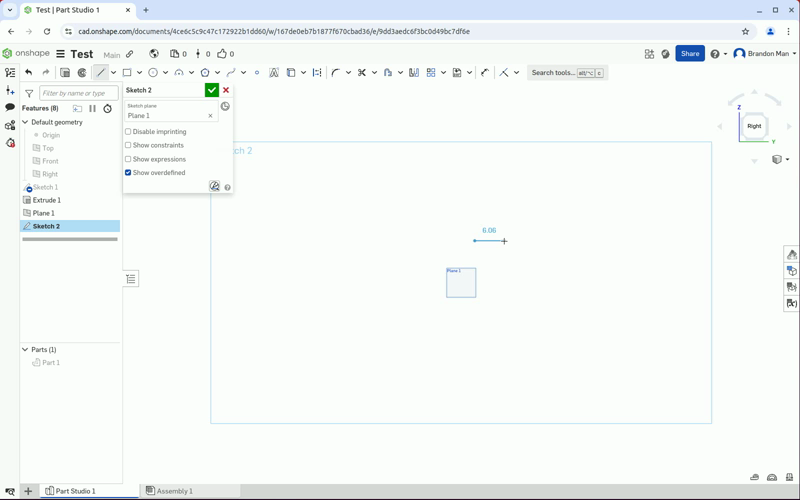
key_up(shift)
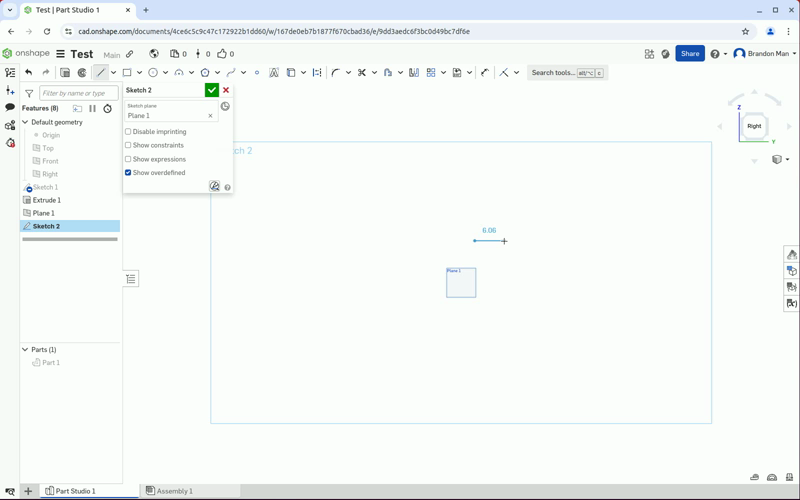
key_down(shift)
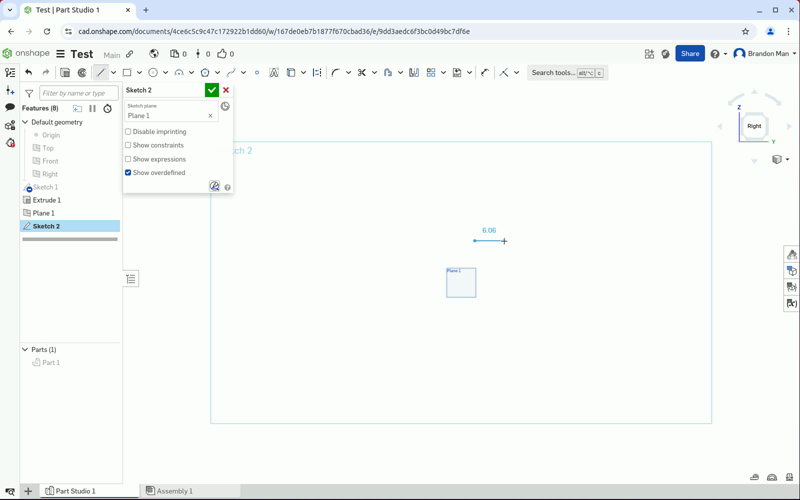
mouse_move(534, 240)
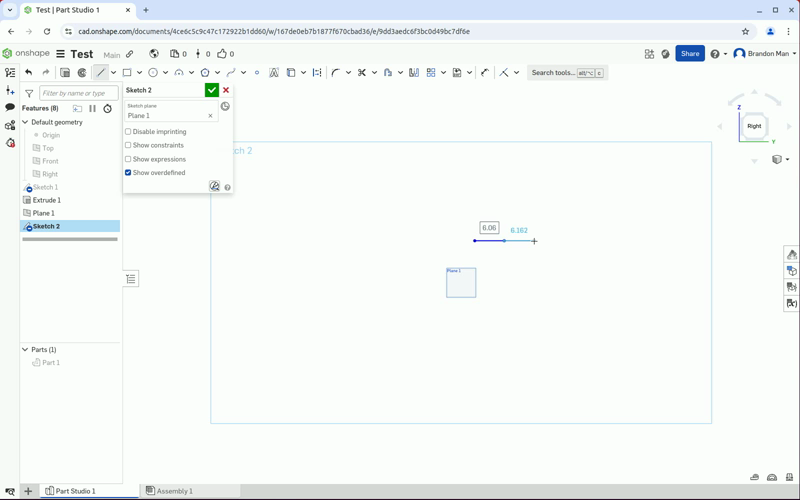
mouse_move(504, 226)
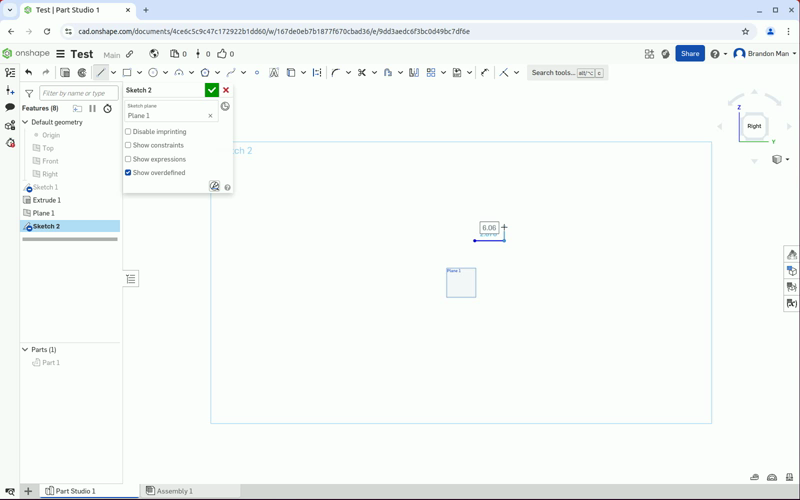
click(504, 226)
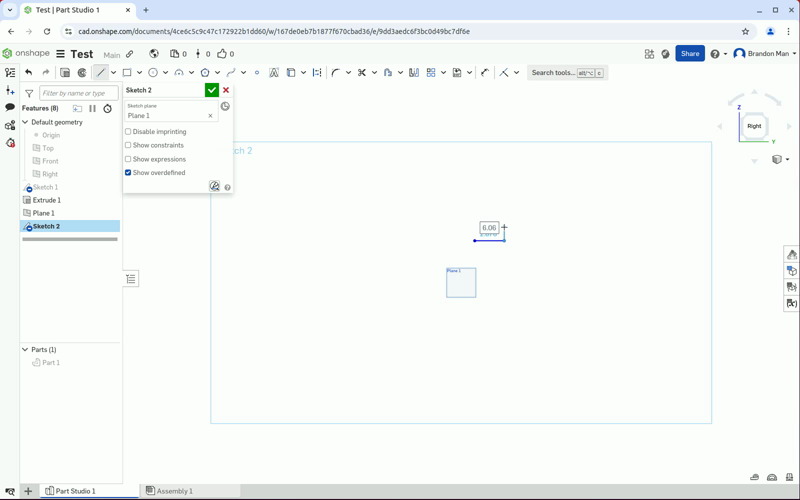
key_up(shift)
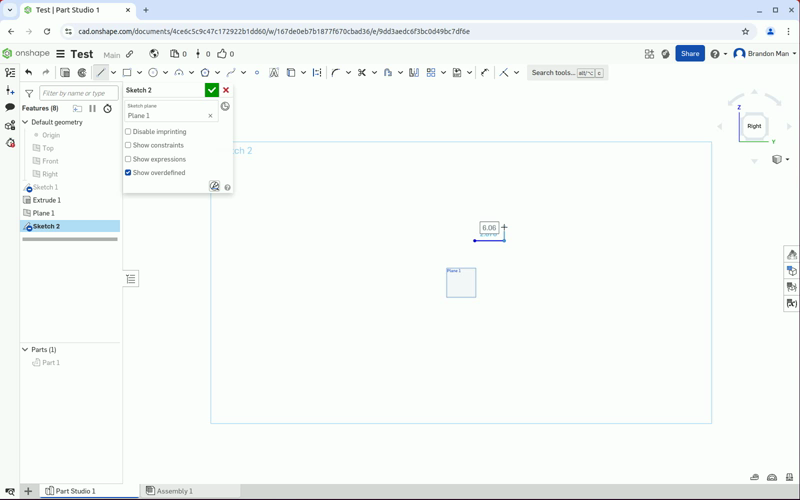
key_down(shift)
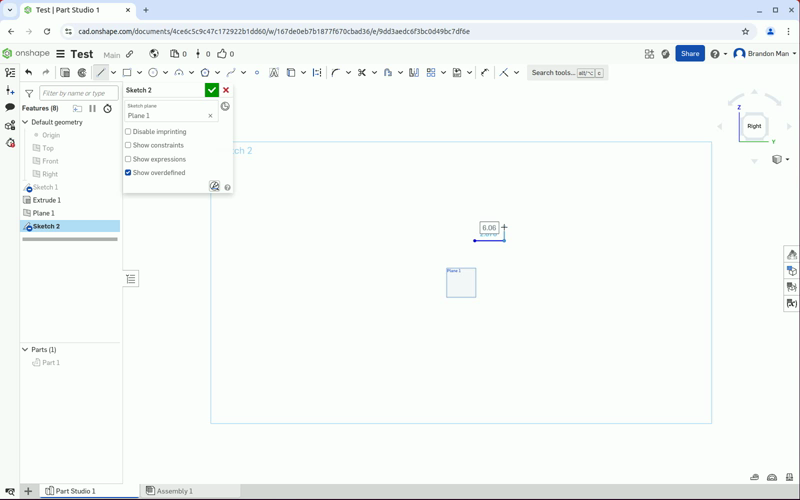
mouse_move(534, 226)
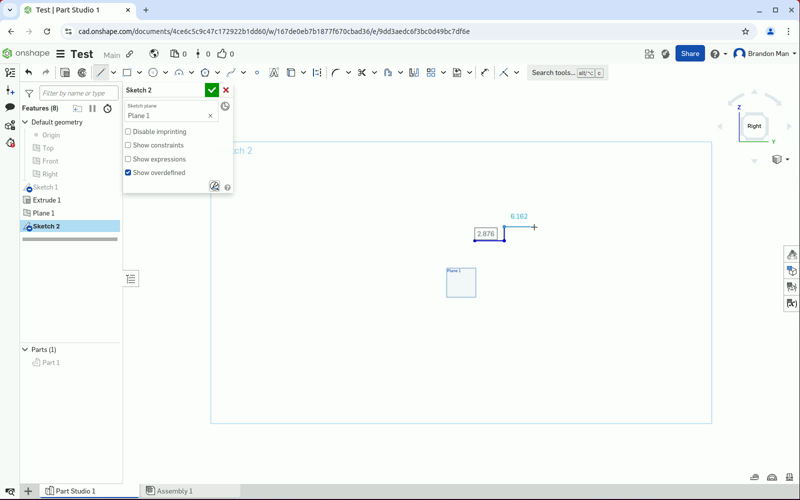
mouse_move(474, 226)
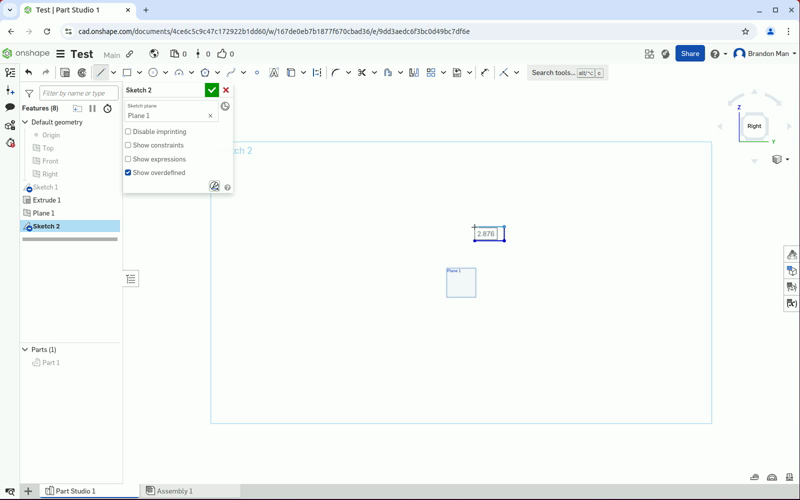
click(474, 226)
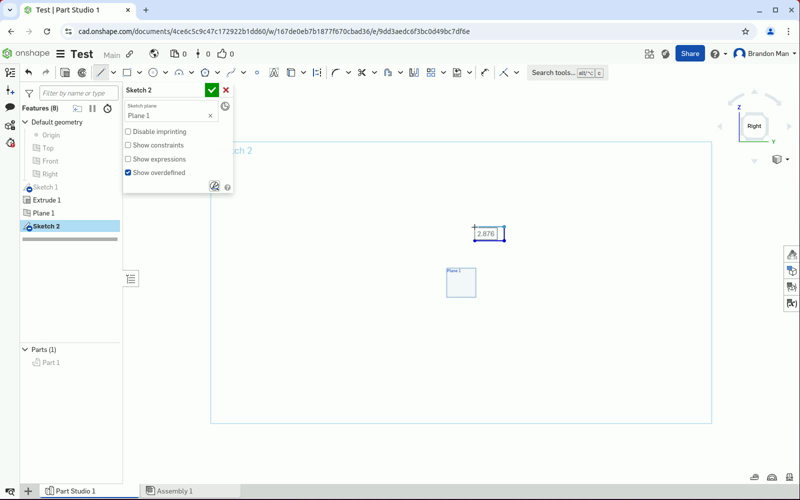
key_up(shift)
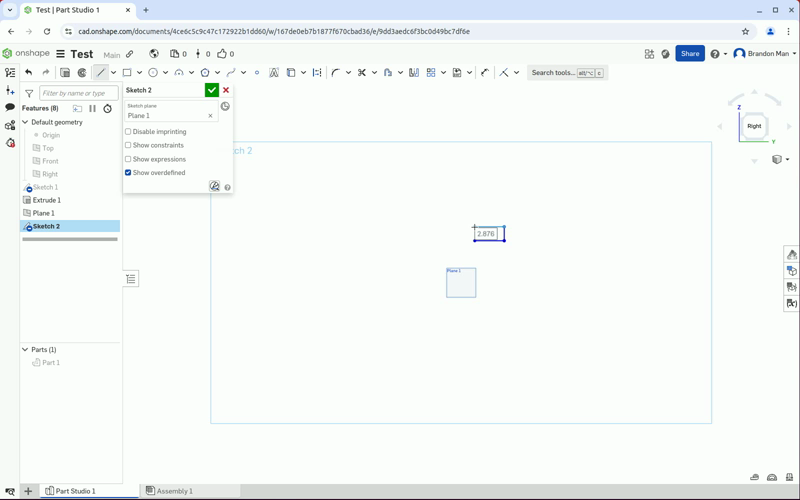
mouse_move(504, 226)
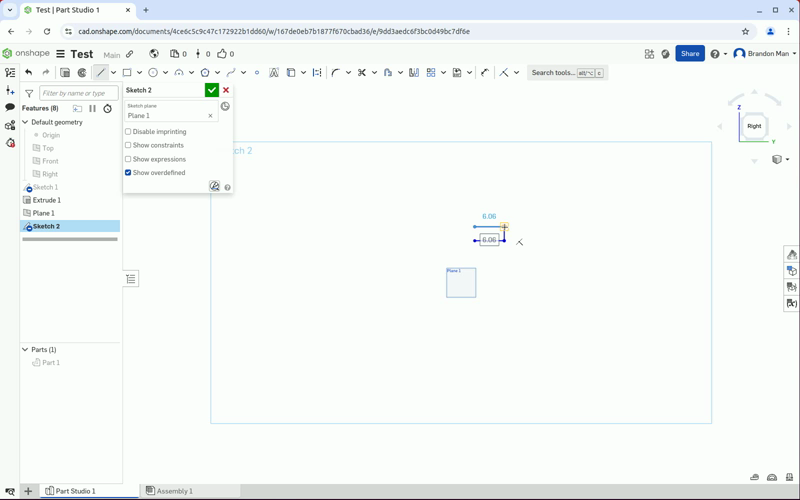
key_down(shift)
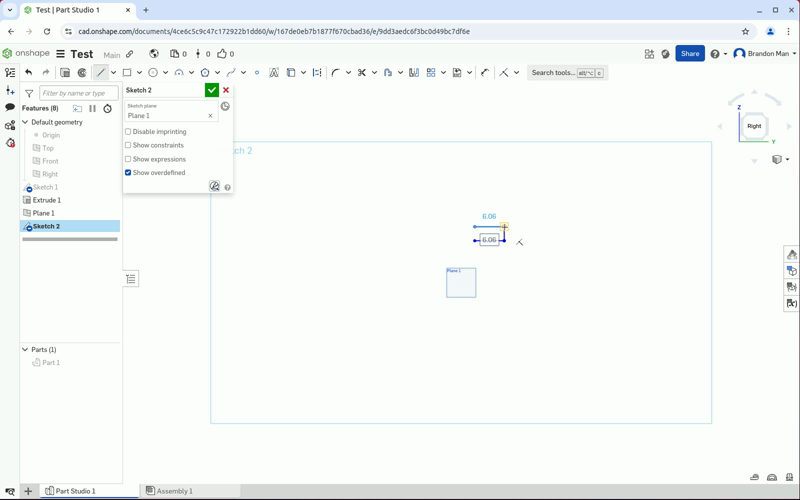
mouse_move(474, 240)
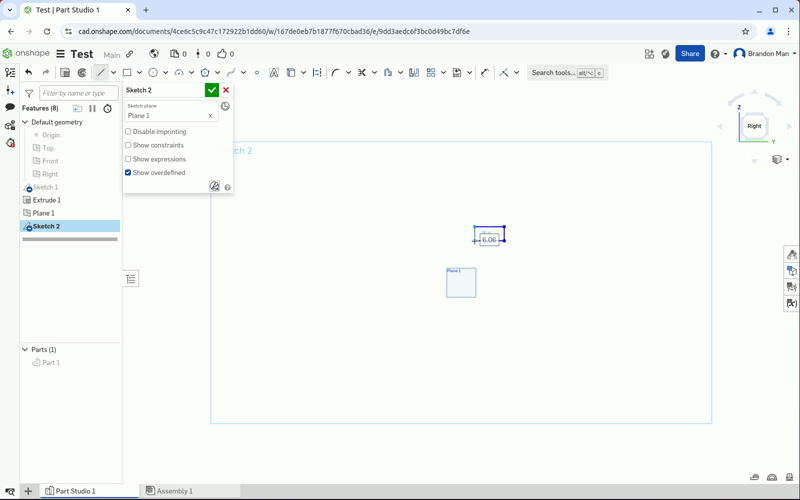
key_up(shift)
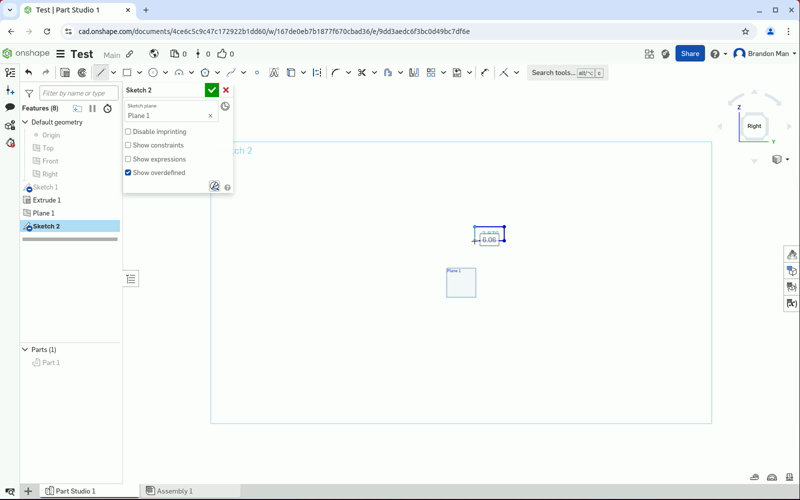
click(474, 240)
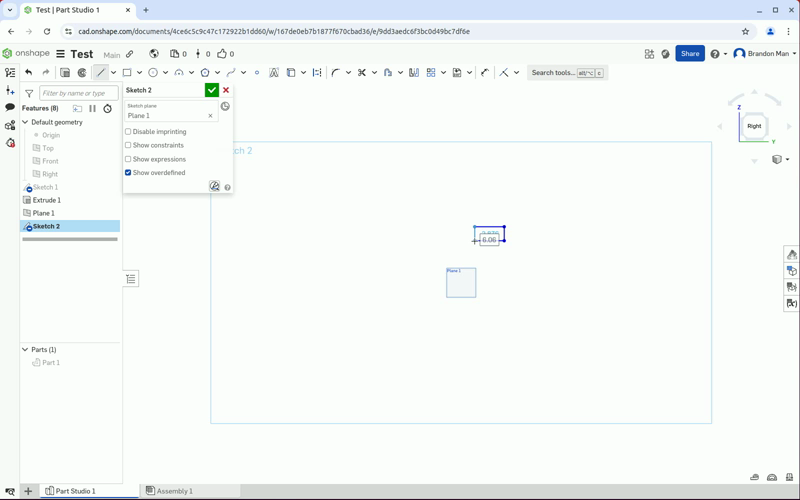
key(esc)
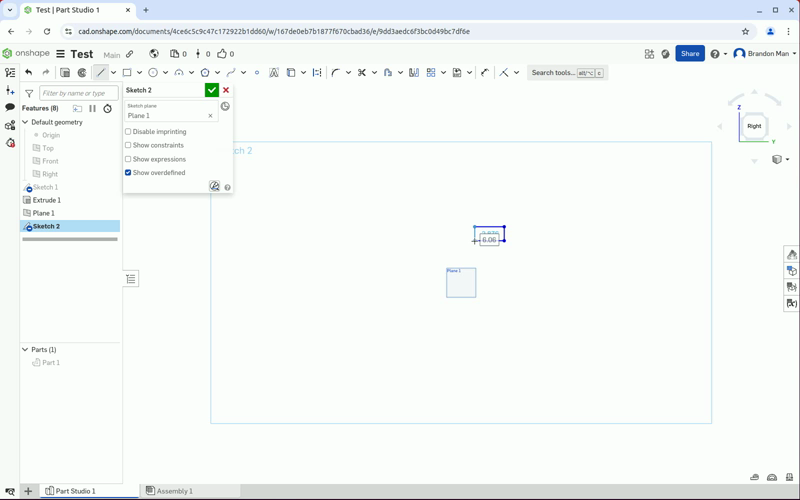
mouse_move(486, 227)
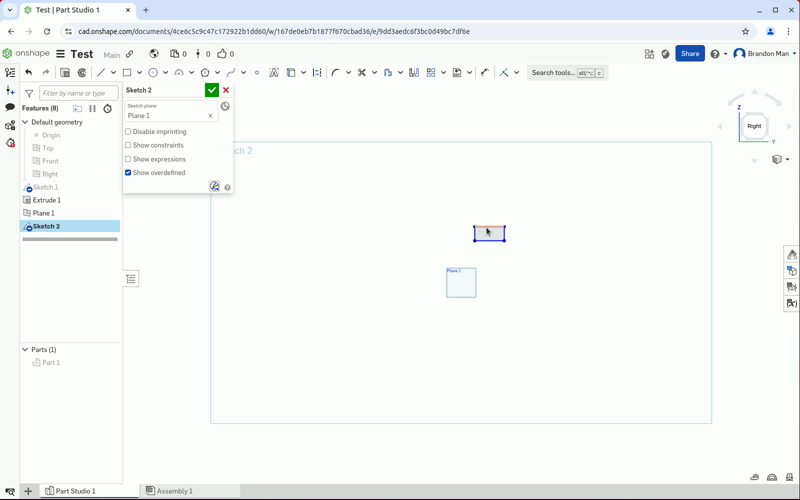
scroll(6)
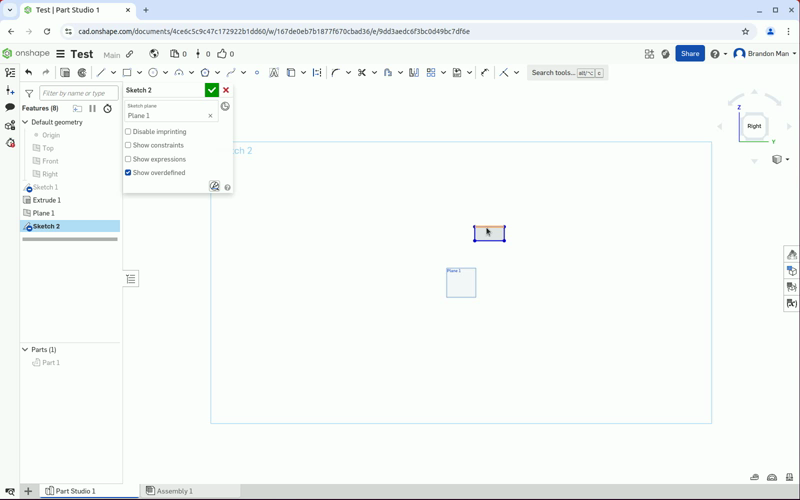
scroll(6)
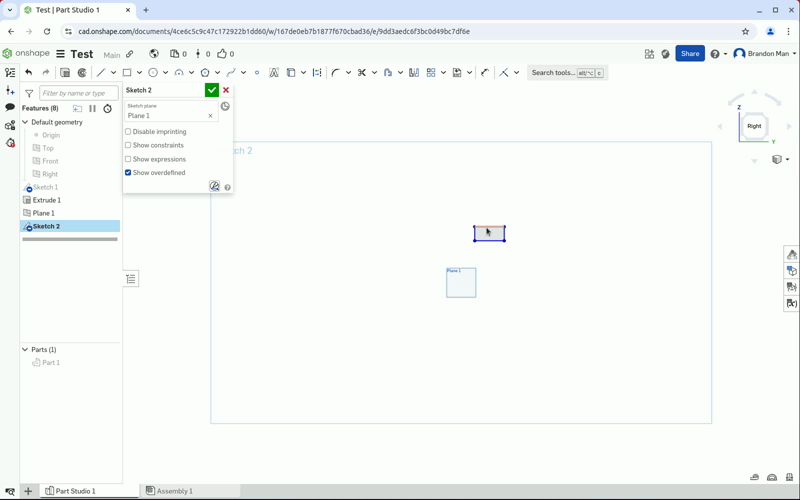
scroll(6)
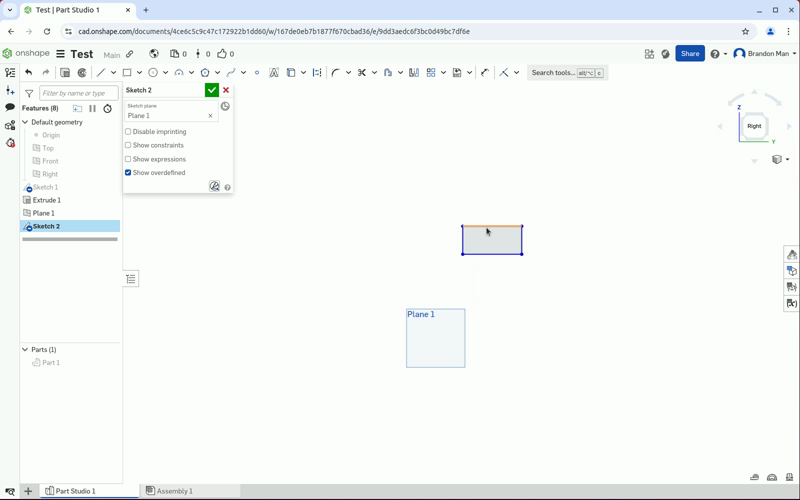
scroll(6)
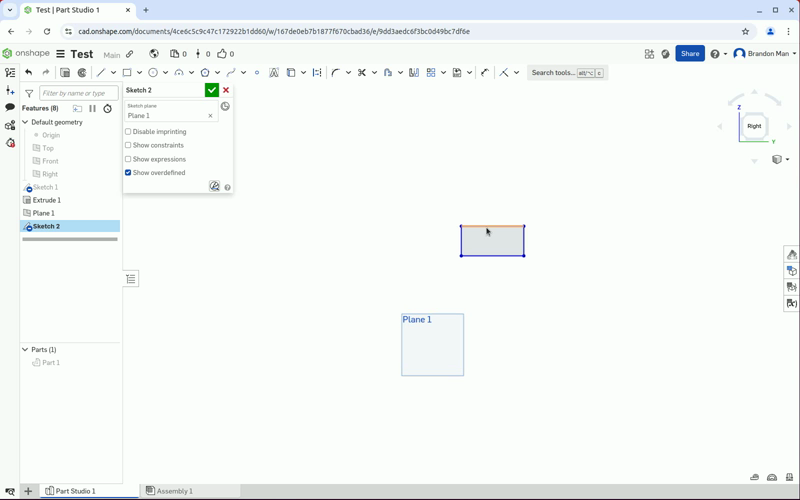
scroll(6)
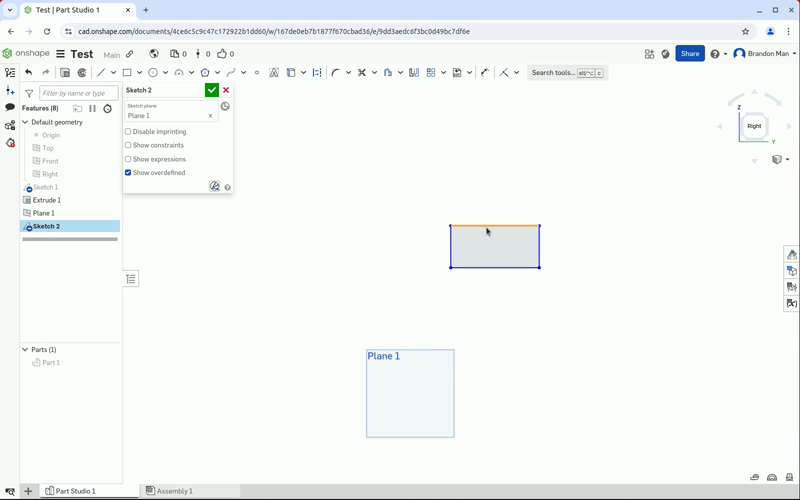
scroll(6)
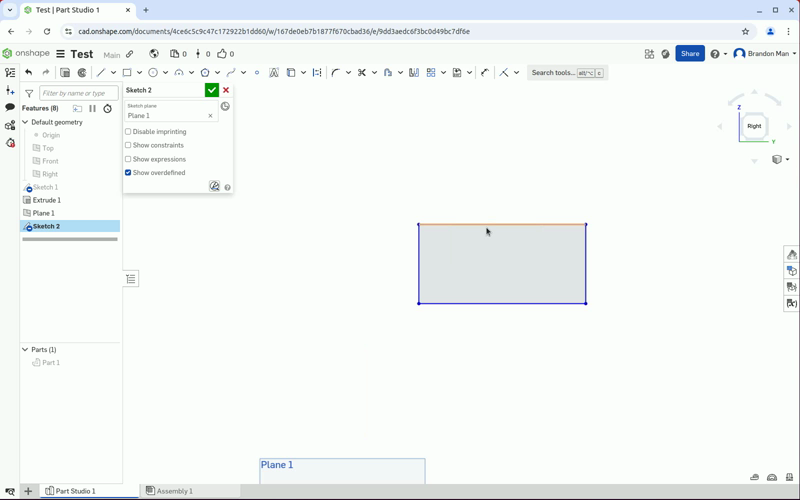
scroll(6)
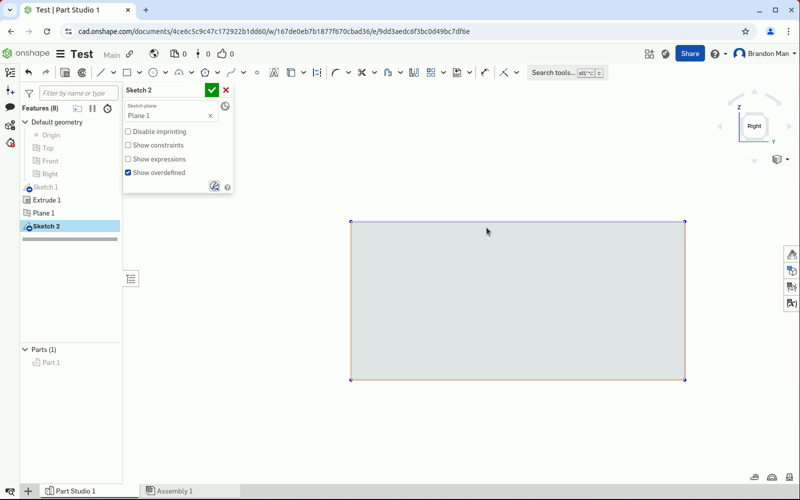
click(486, 227)
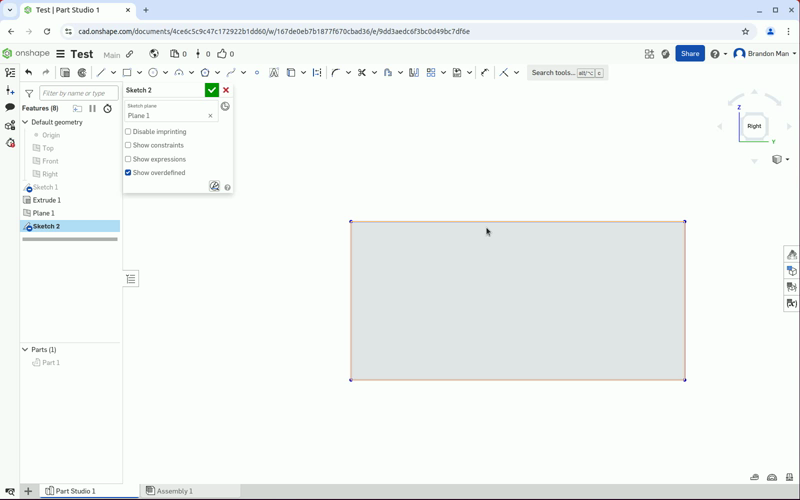
scroll(-6)
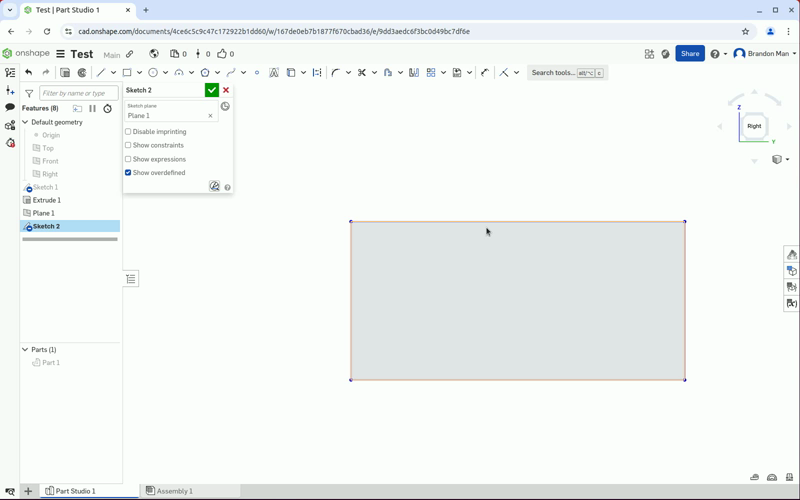
scroll(-6)
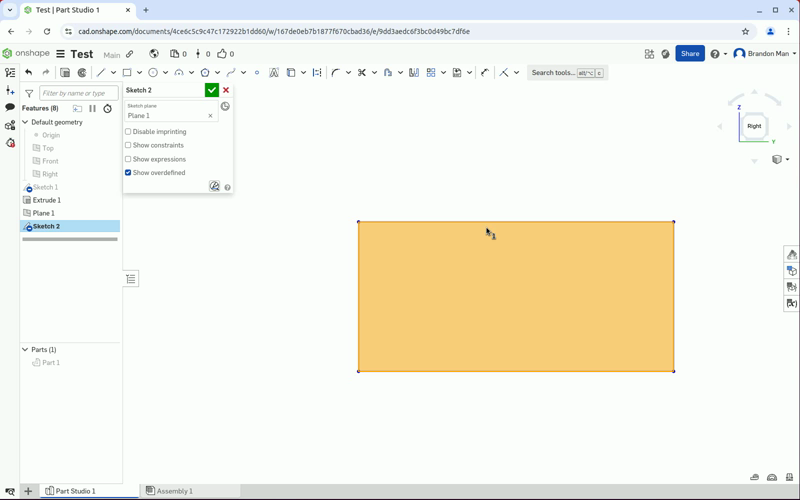
scroll(-6)
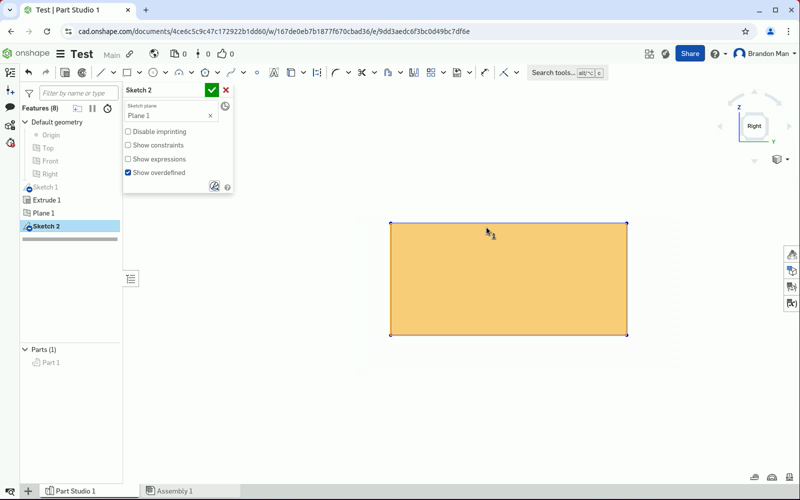
scroll(-6)
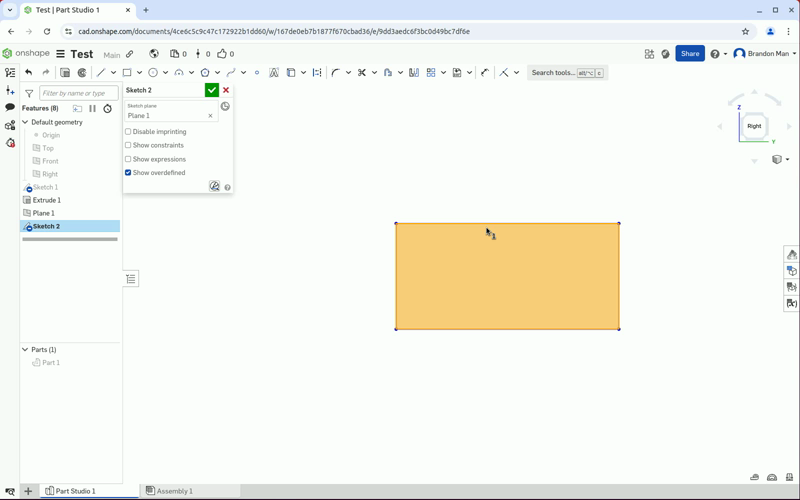
scroll(-6)
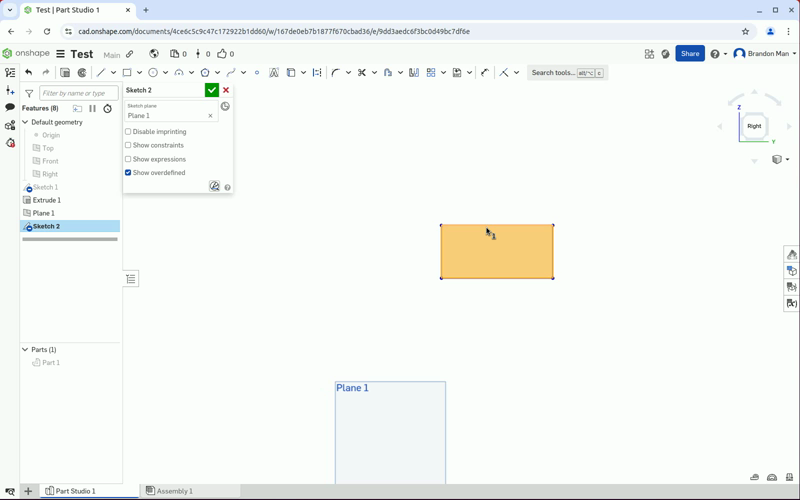
scroll(-6)
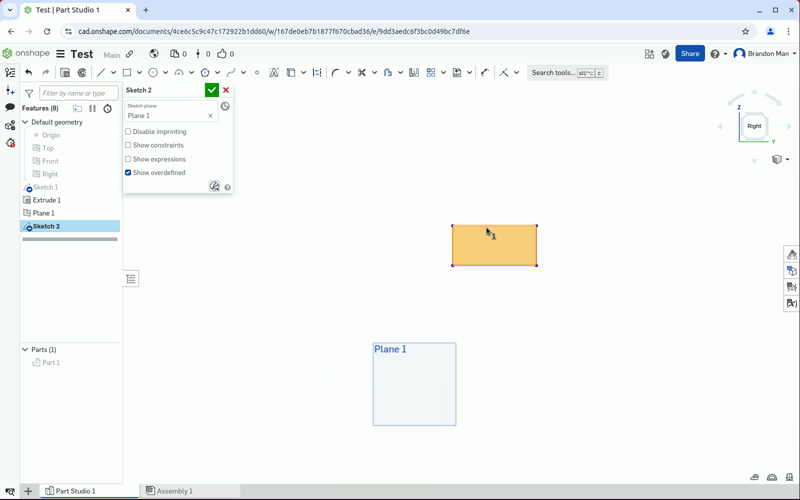
scroll(-6)
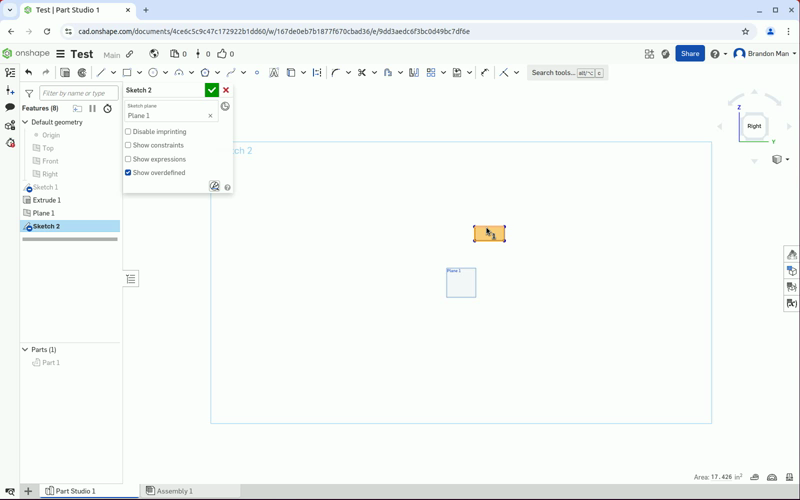
mouse_move(73, 352)
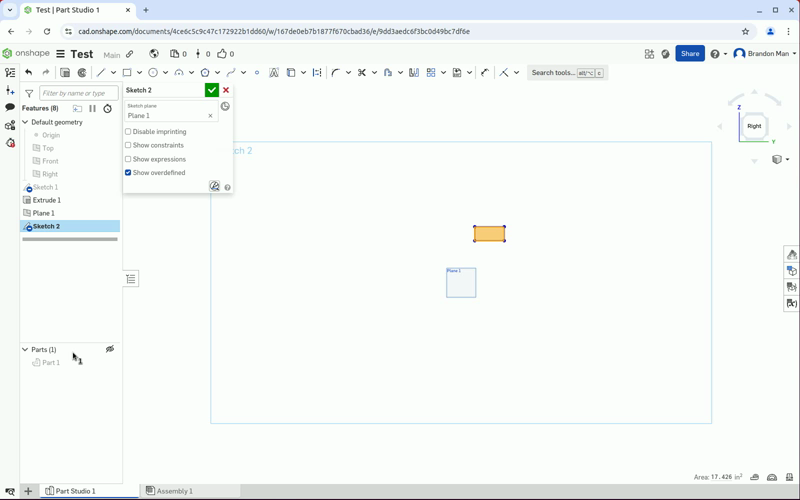
key(shift+y)
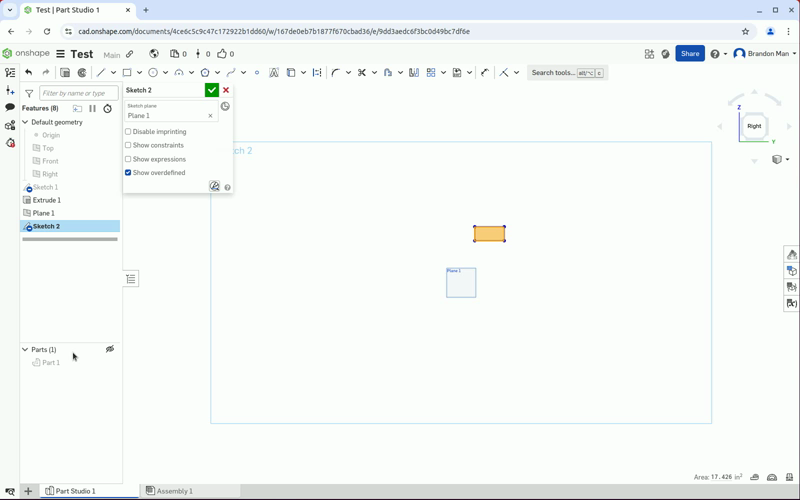
key(shift+e)
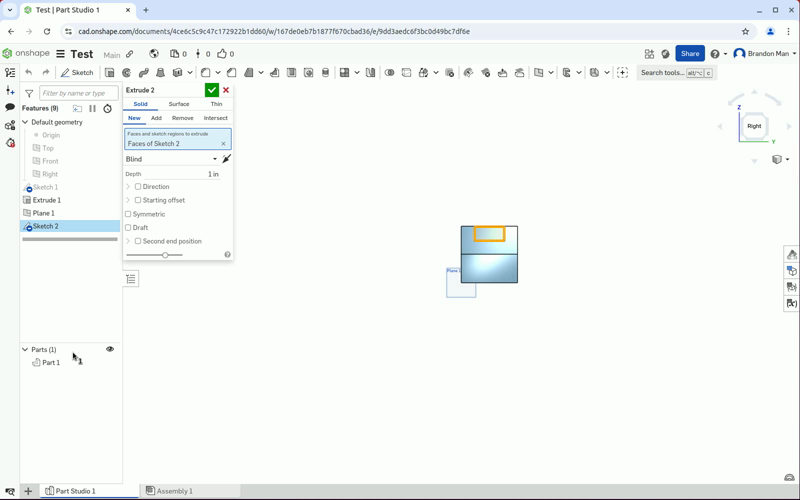
mouse_move(143, 106)
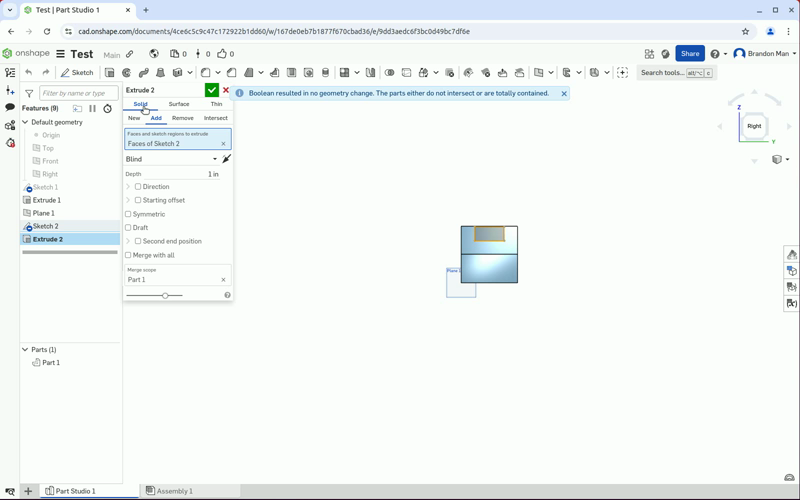
click(143, 106)
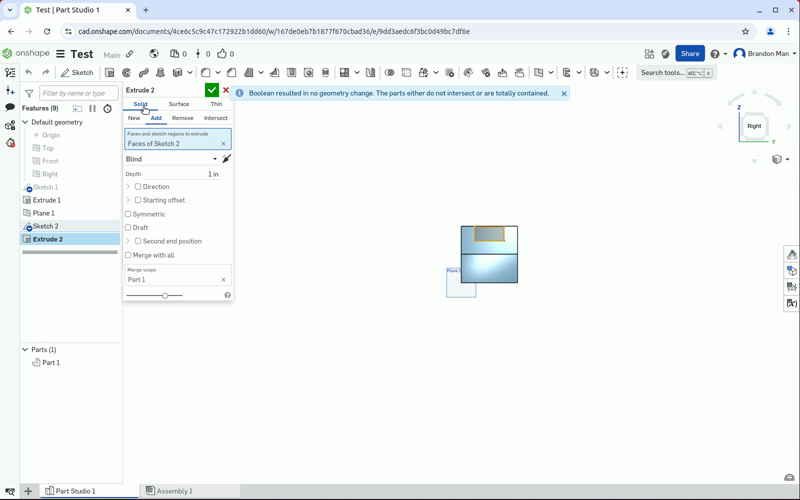
mouse_move(186, 120)
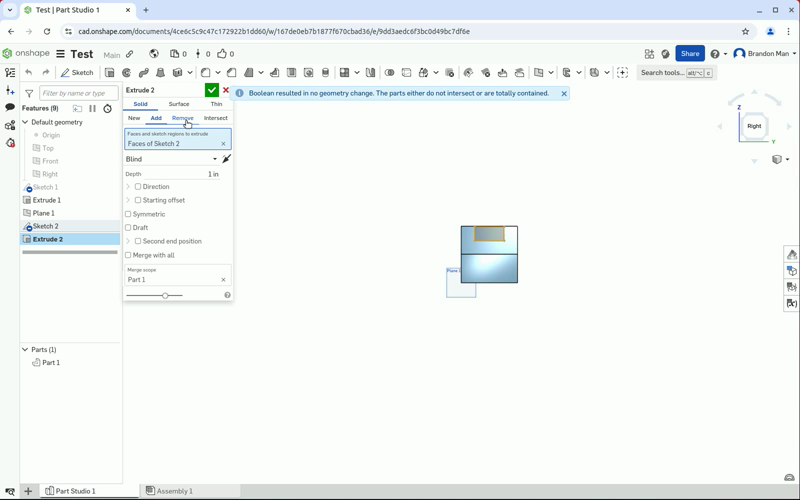
click(186, 120)
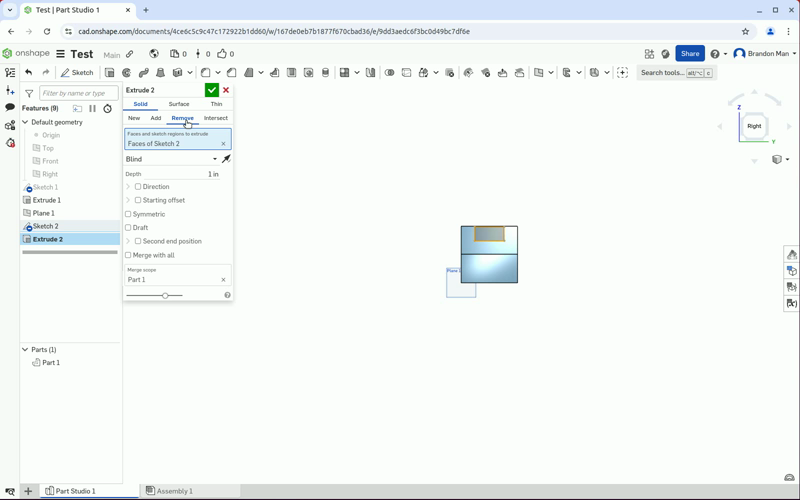
key(tab, 4)
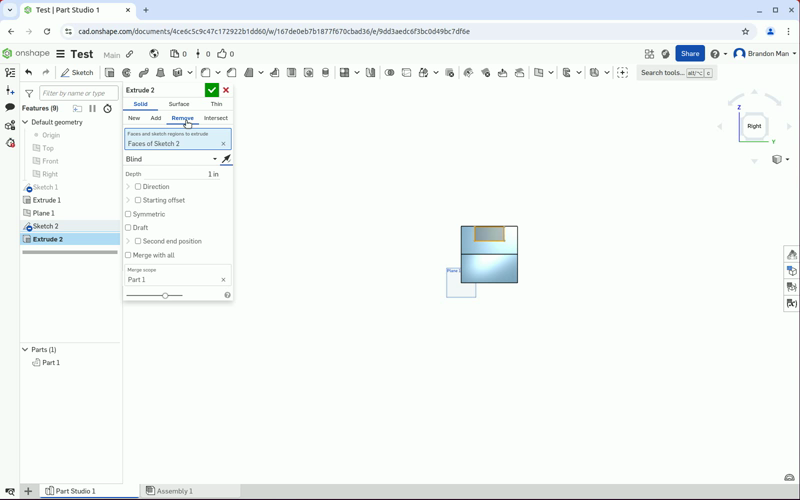
text(14.443)
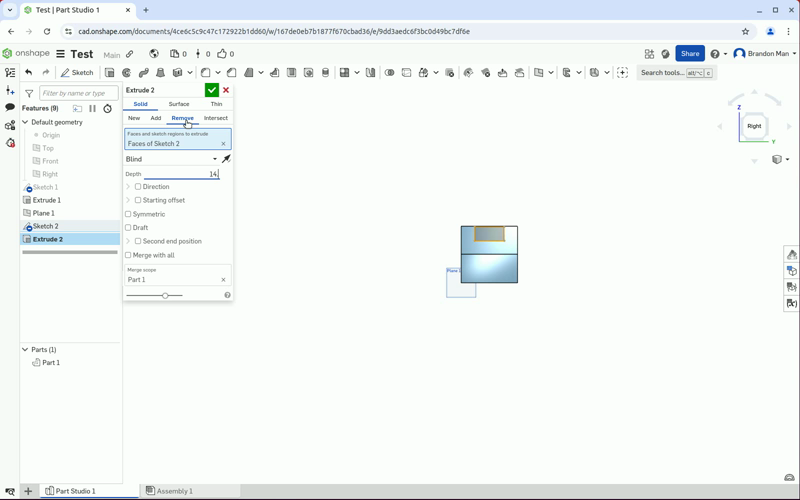
key(tab, 6)
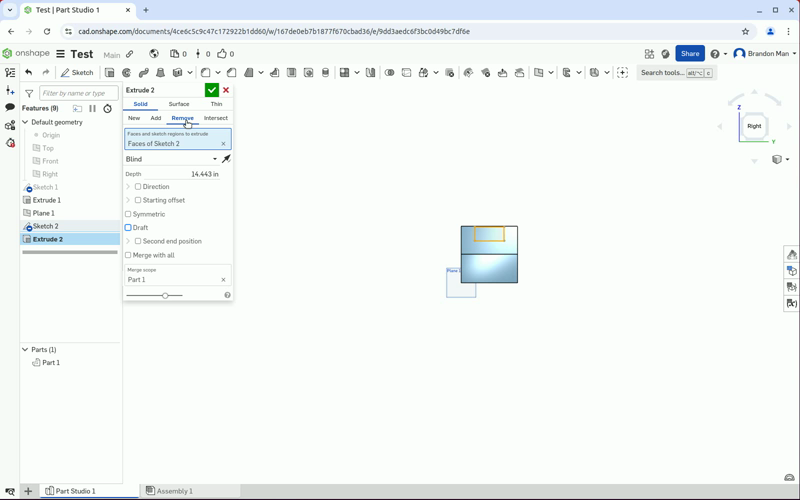
key(space)
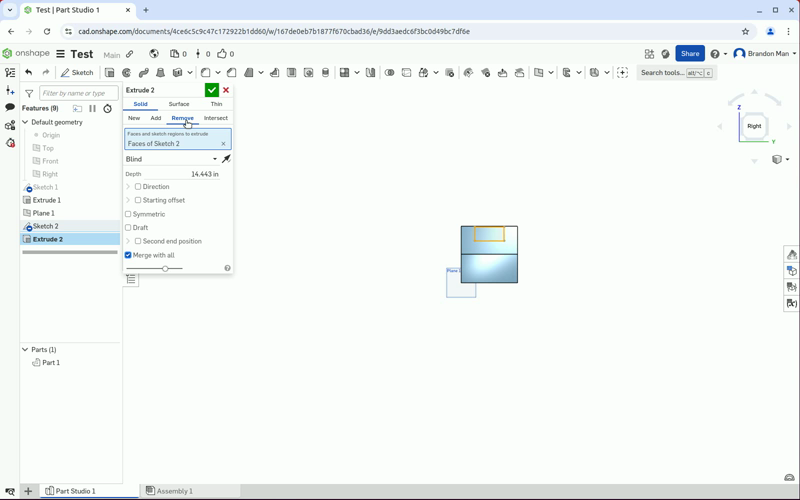
key(enter)
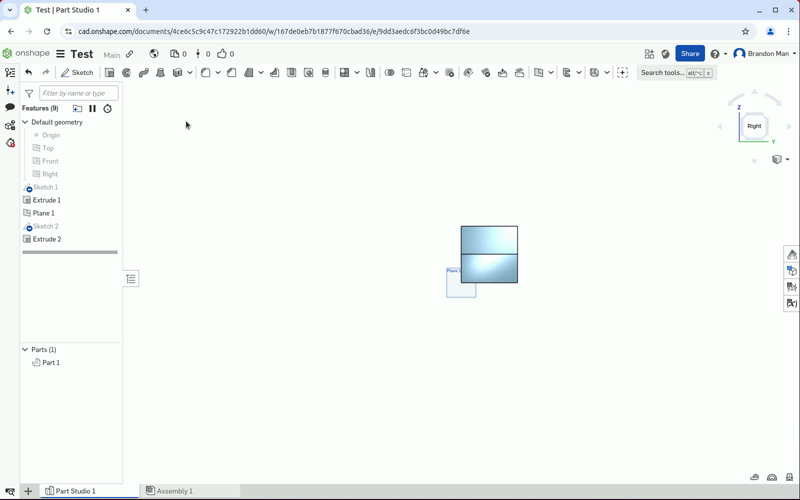
key(shift+h)
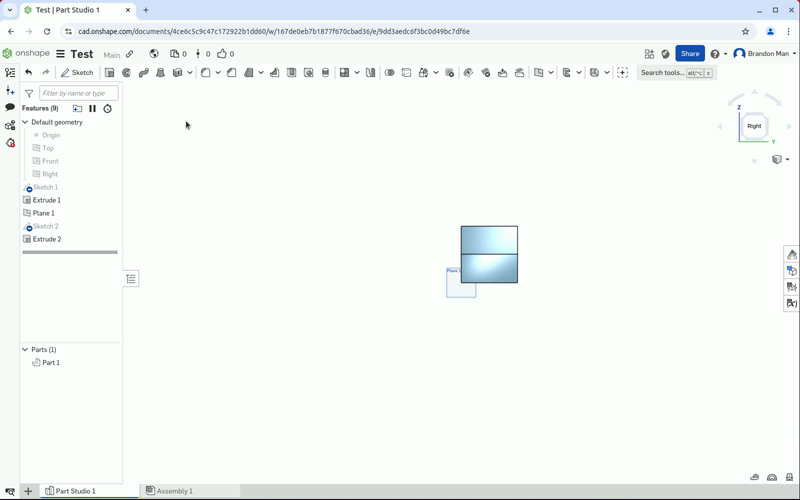
key(shift+h)
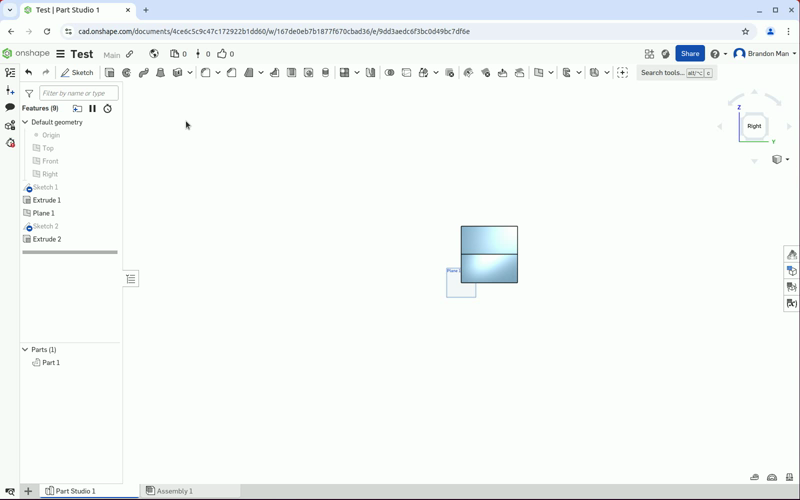
key(shift+7)
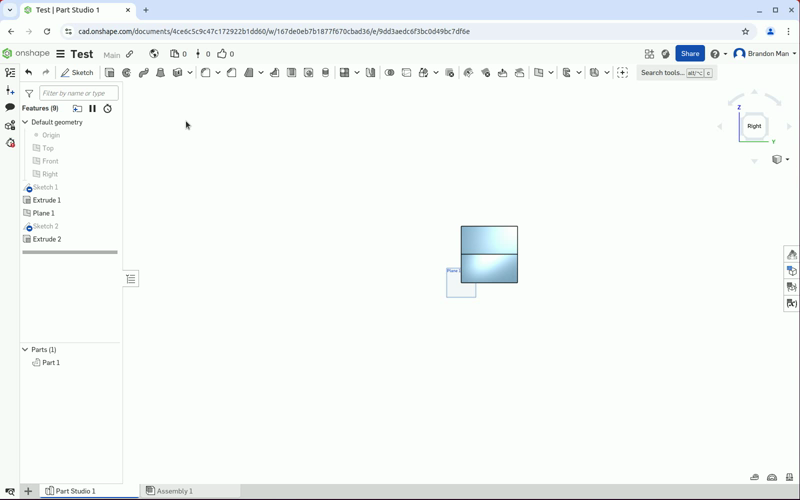
key(right, 2)
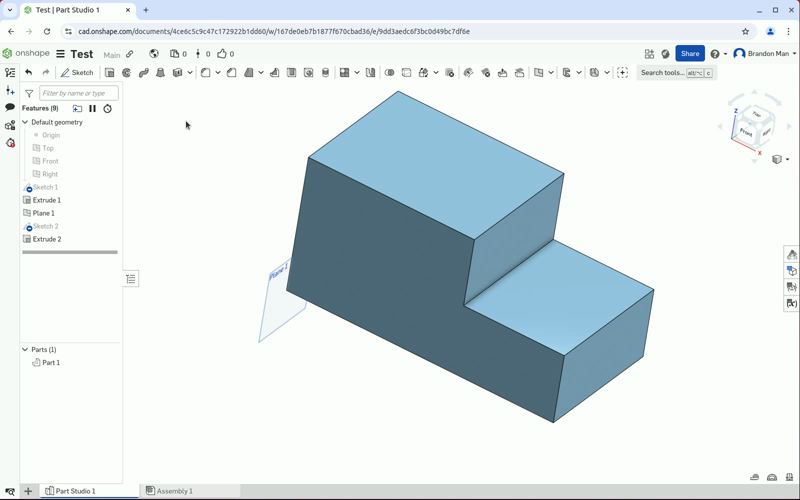
key(down, 2)
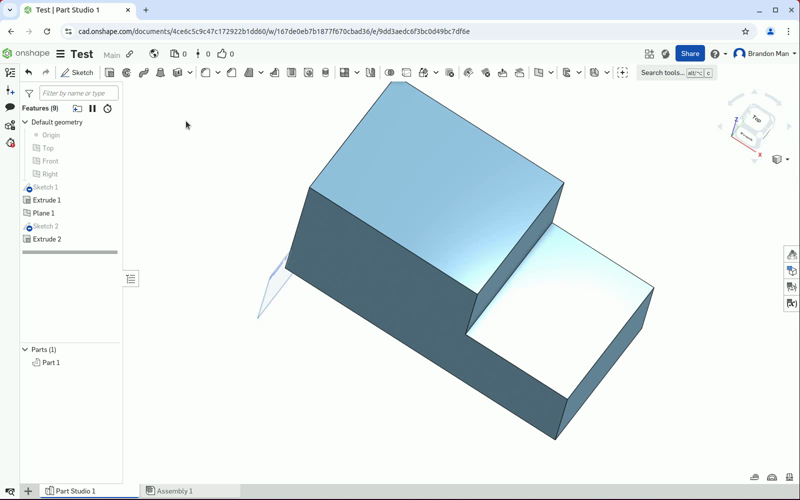
key(up, 2)
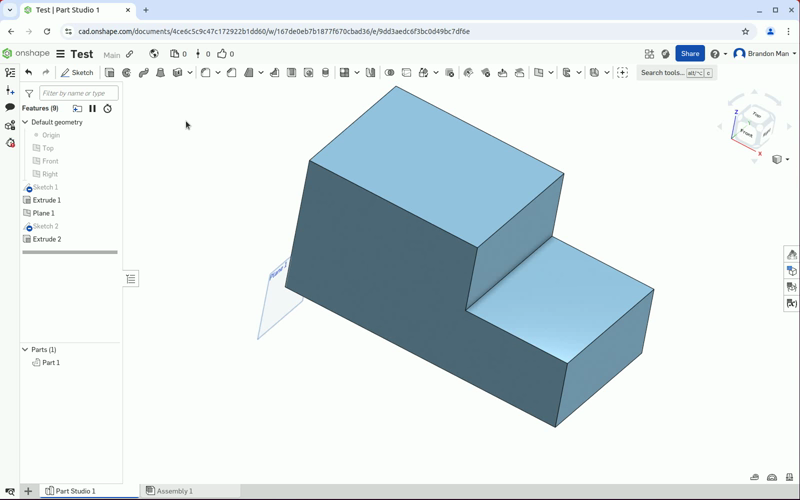
key(left, 2)
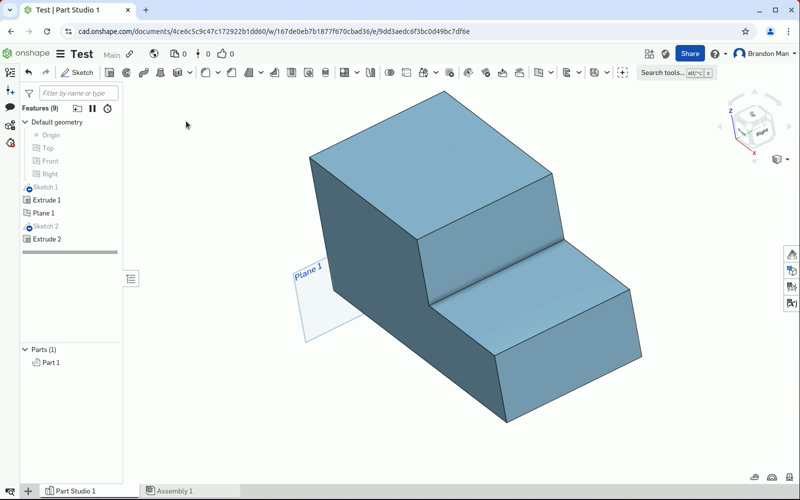
mouse_move(73, 189)
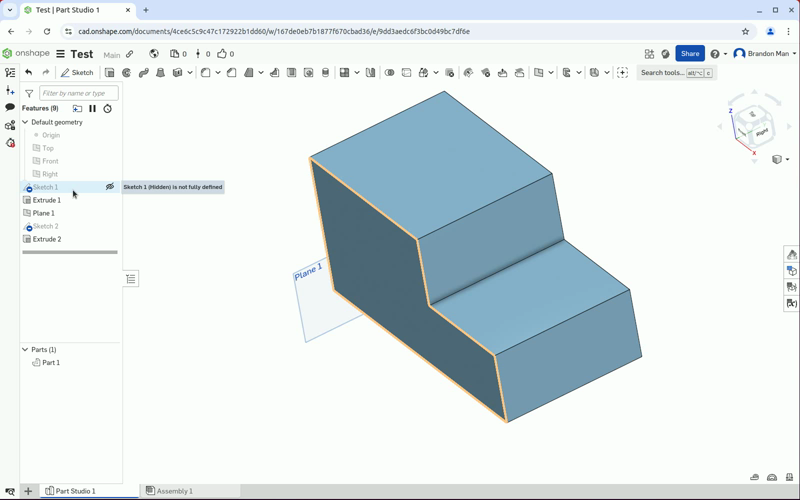
click(73, 189)